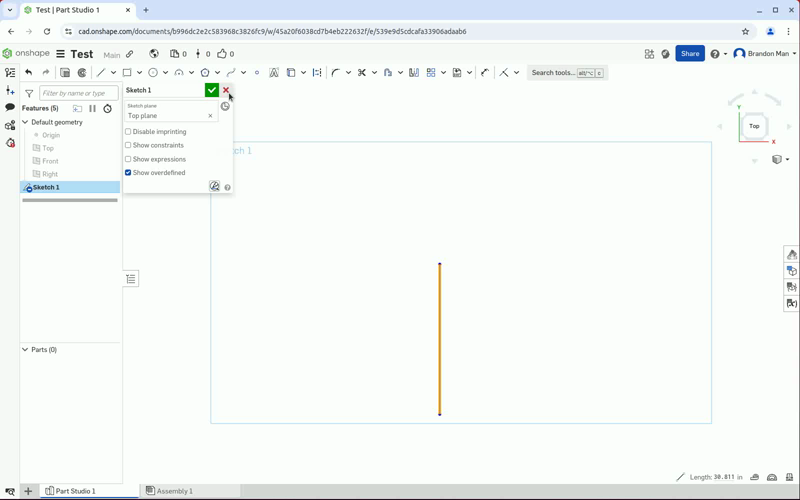
key(shift+h)
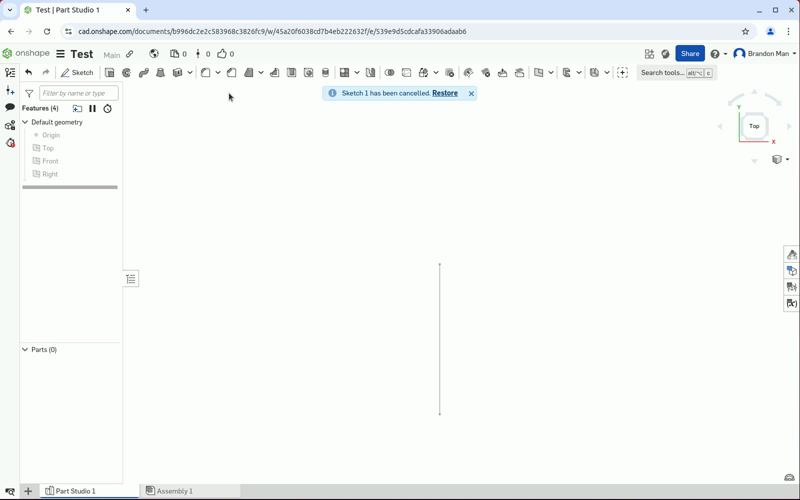
mouse_move(73, 352)
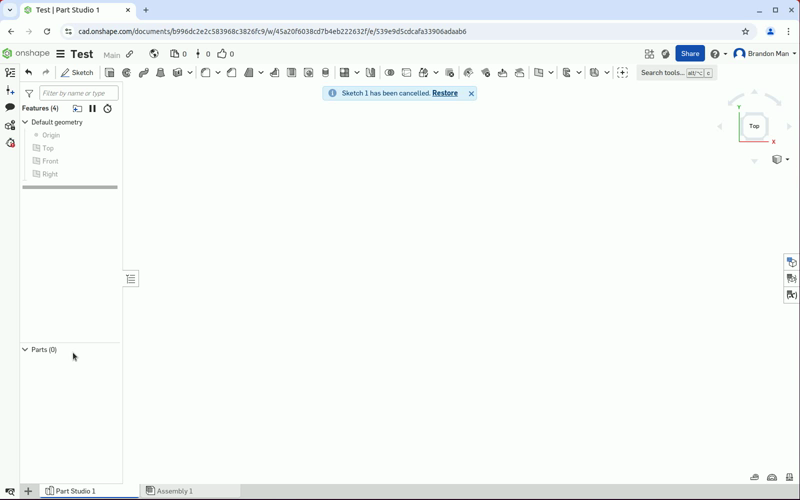
key(y)
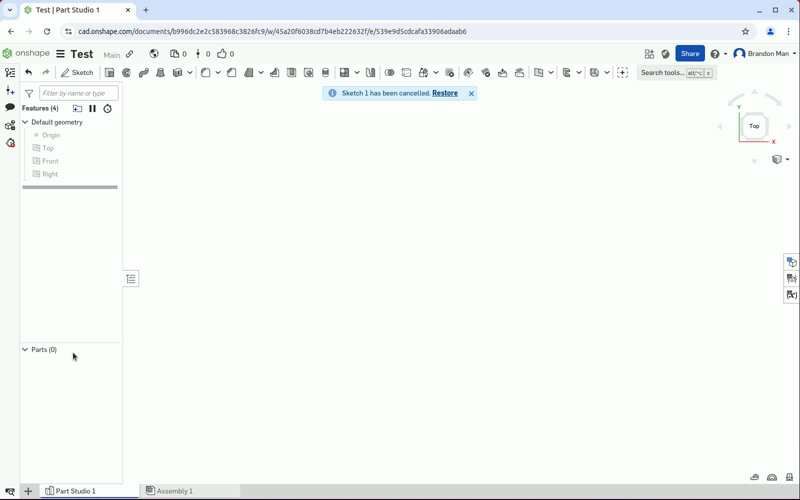
key(shift+p)
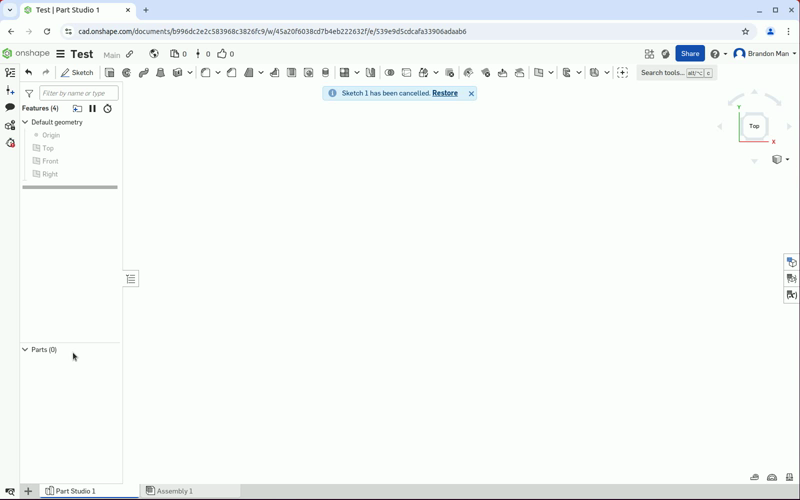
key(space)
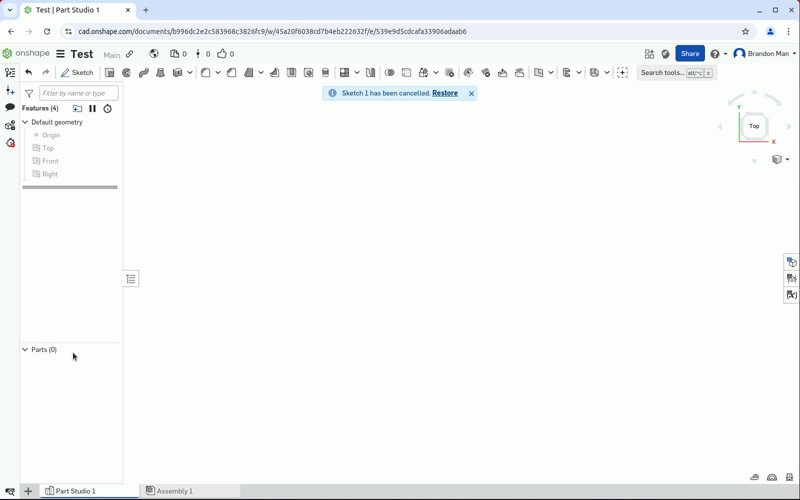
key_down(shift)
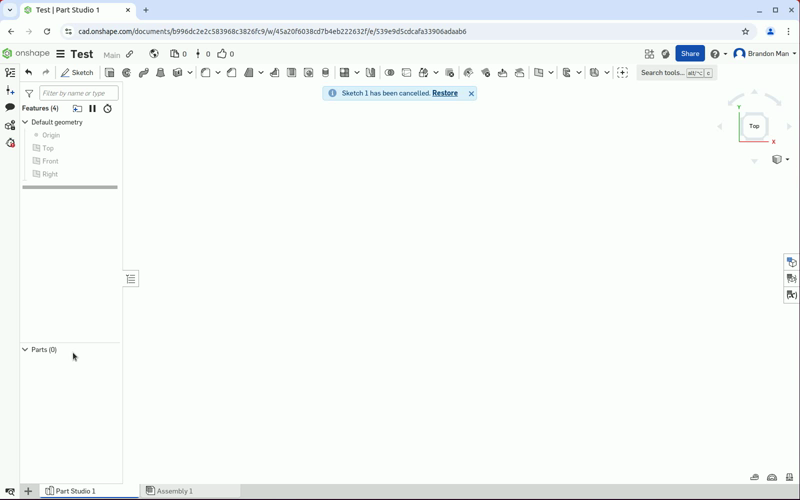
key(up)
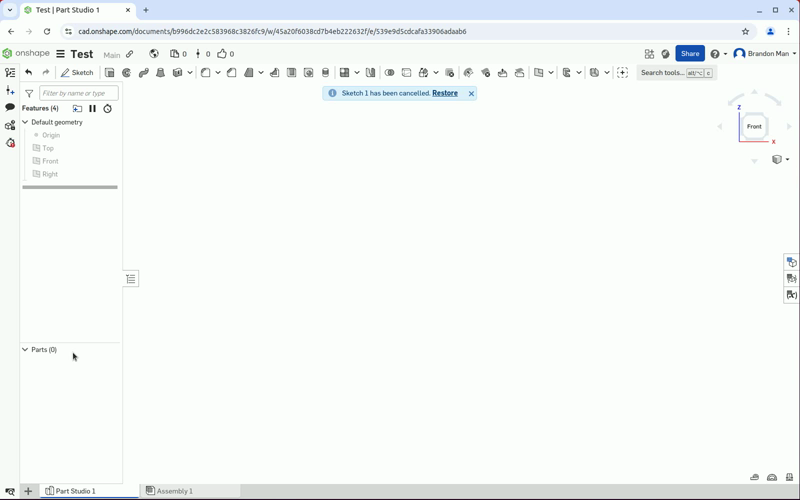
key_up(shift)
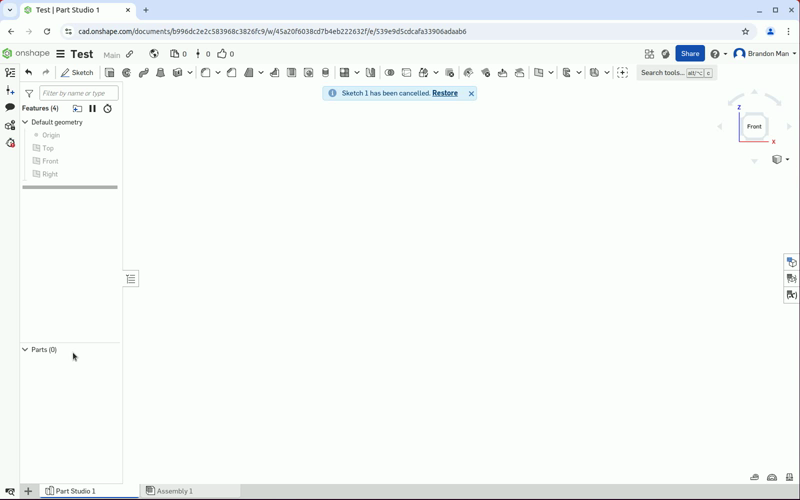
mouse_move(73, 352)
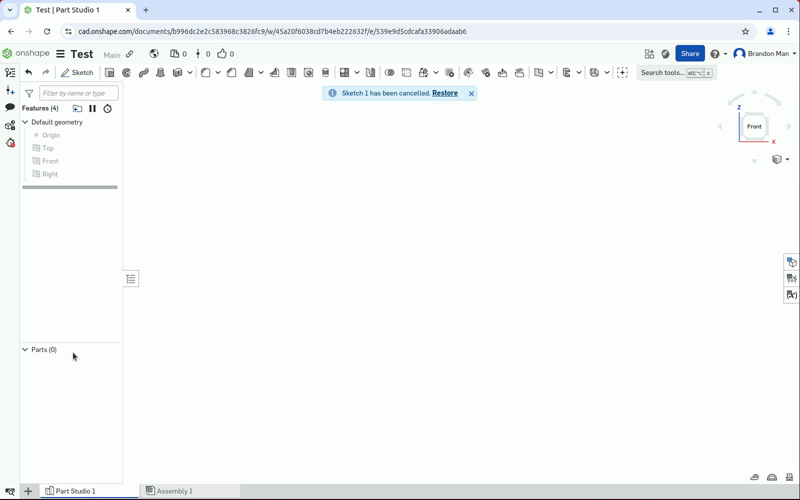
key(shift+y)
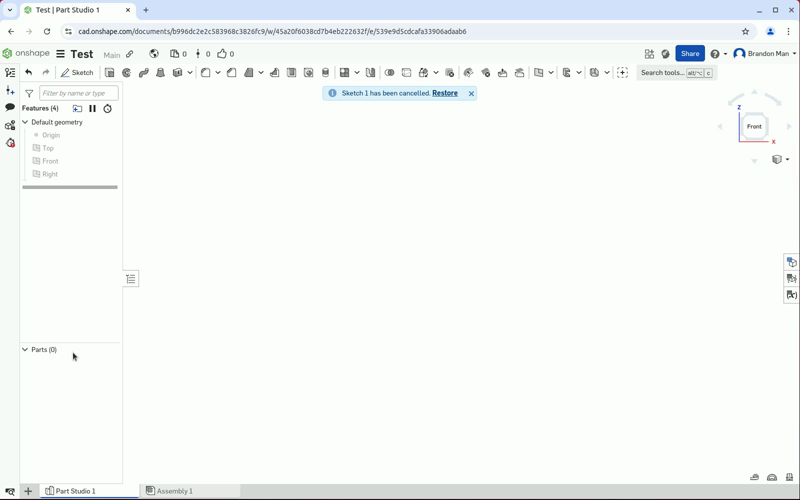
key(shift+s)
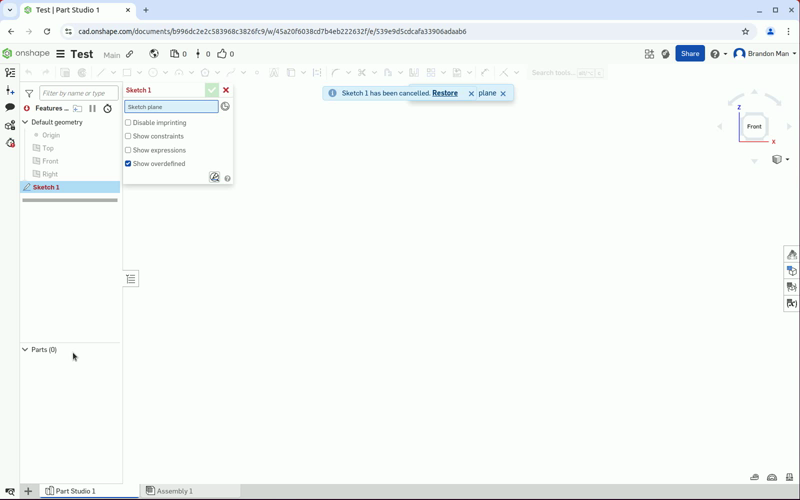
mouse_move(73, 163)
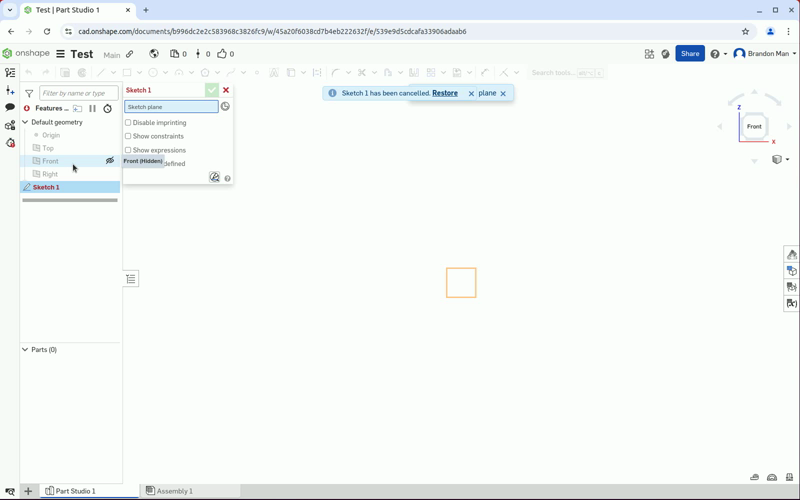
click(73, 163)
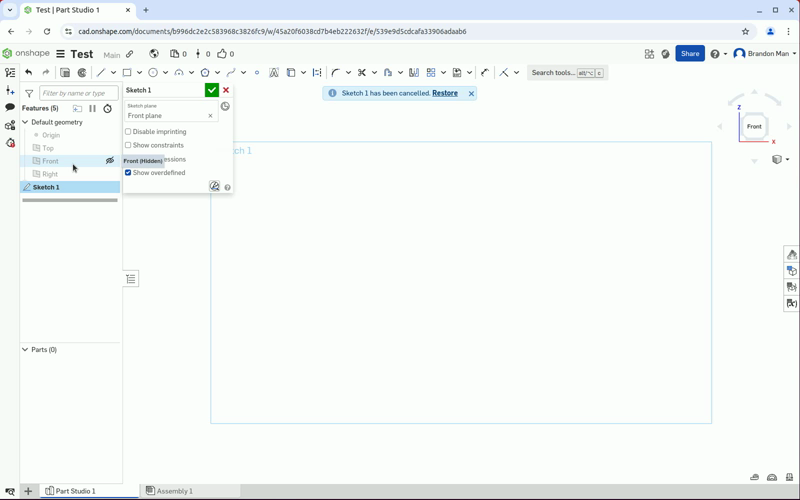
mouse_move(73, 352)
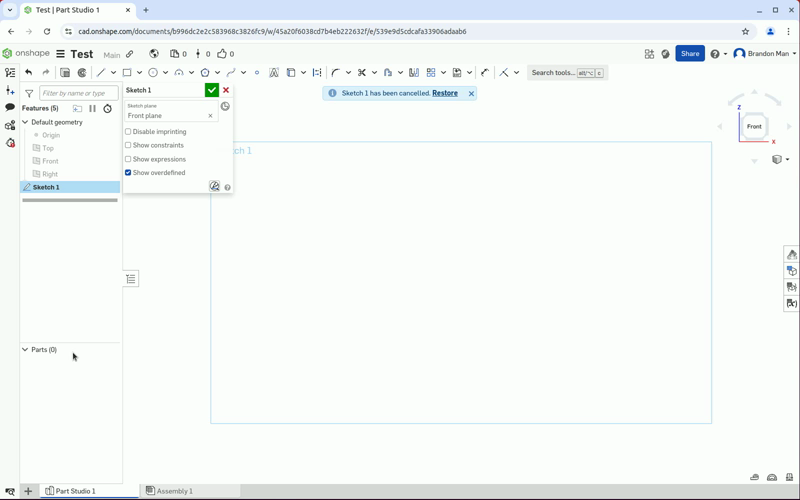
key(y)
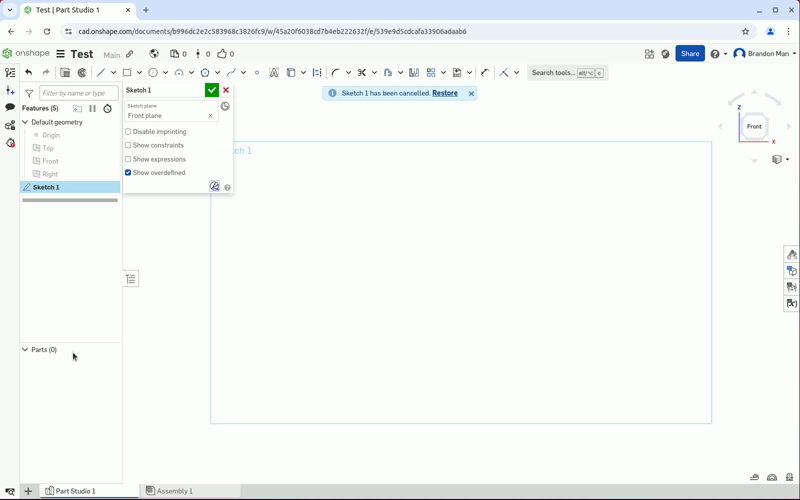
key(l)
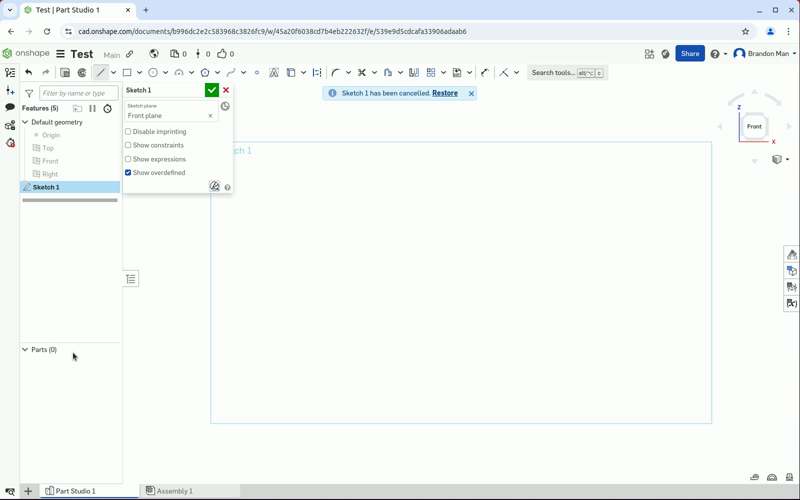
key_down(shift)
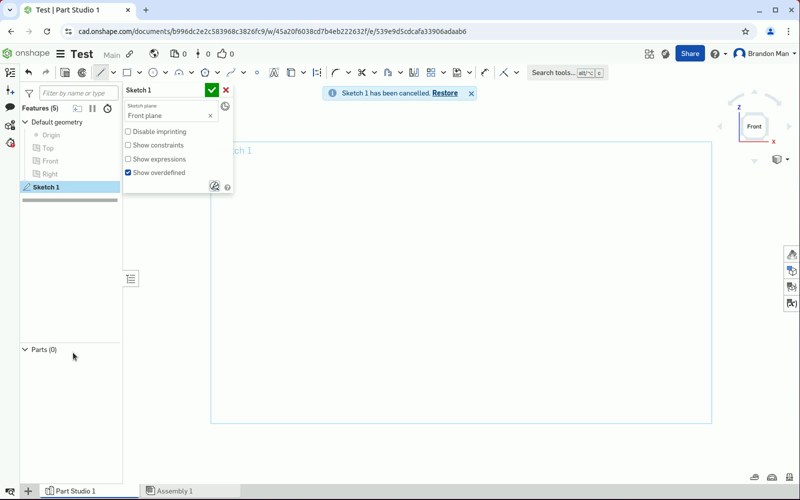
mouse_move(348, 252)
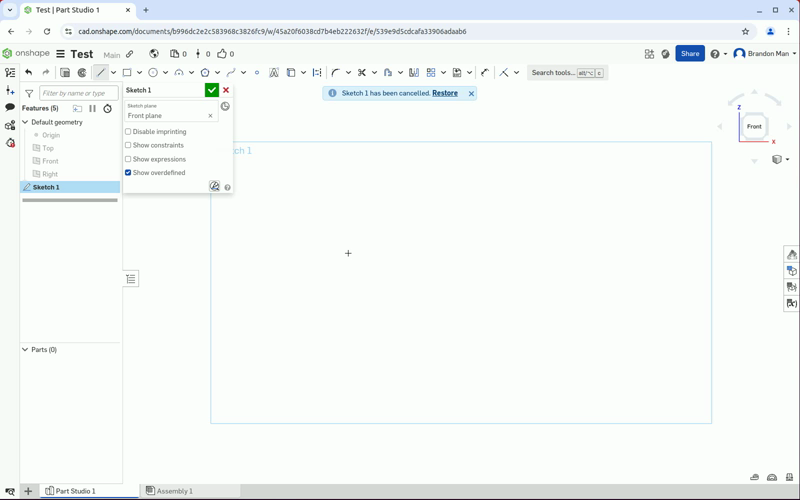
click(348, 252)
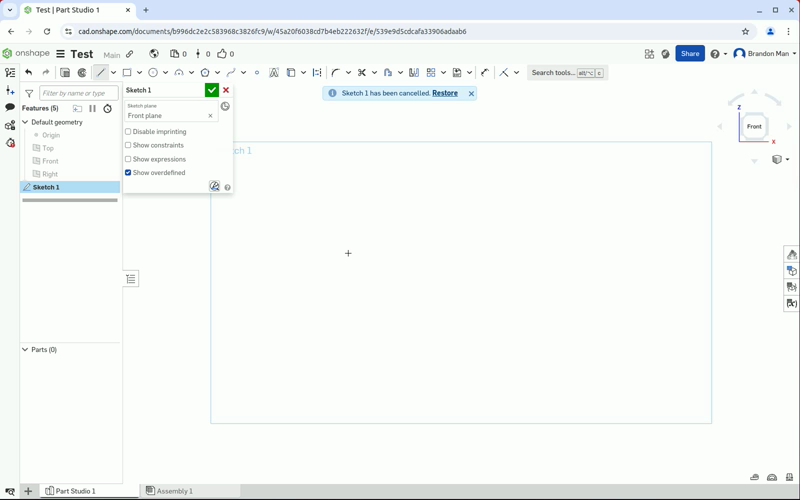
key_up(shift)
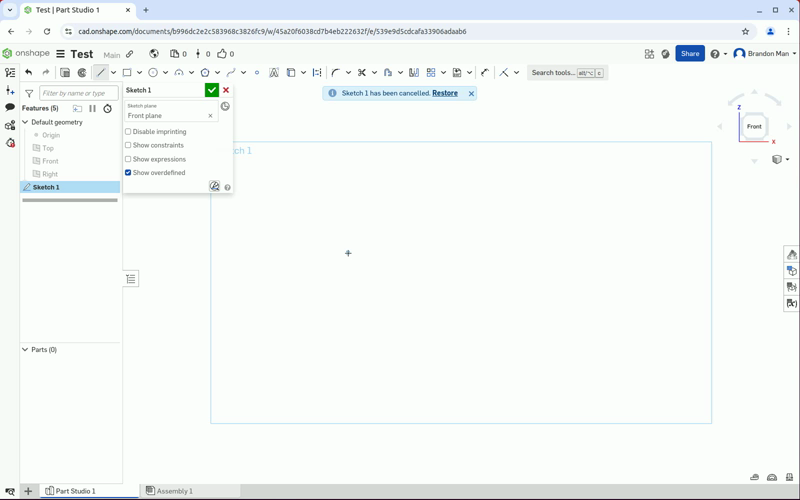
key_down(shift)
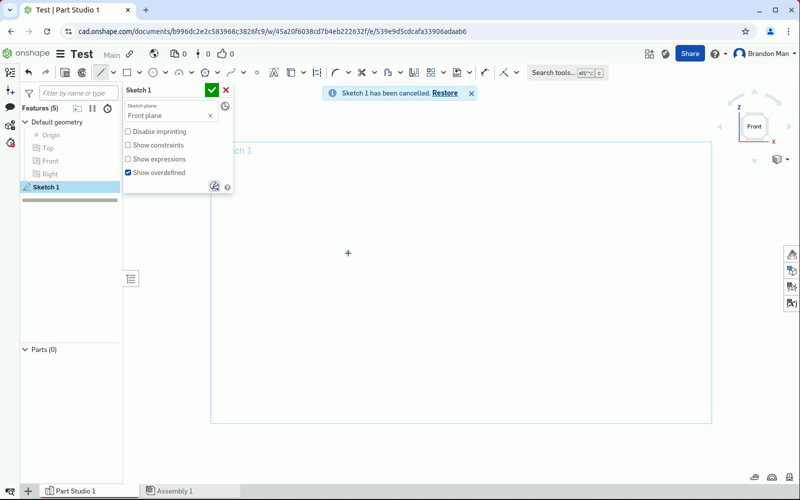
mouse_move(424, 252)
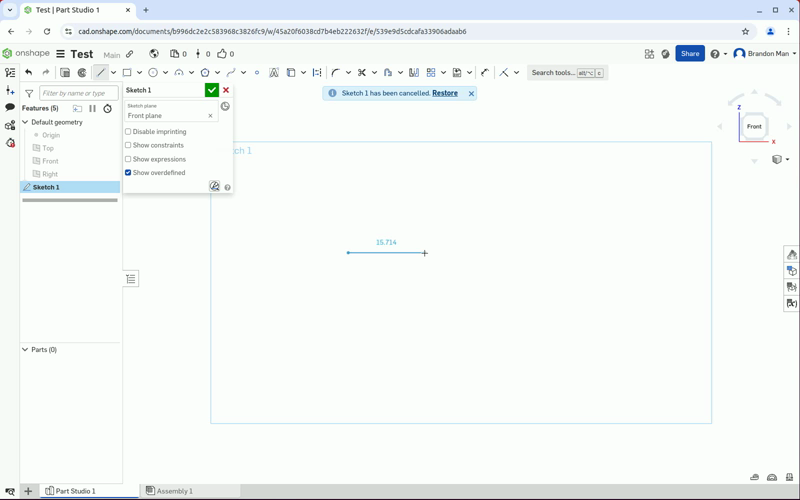
click(424, 252)
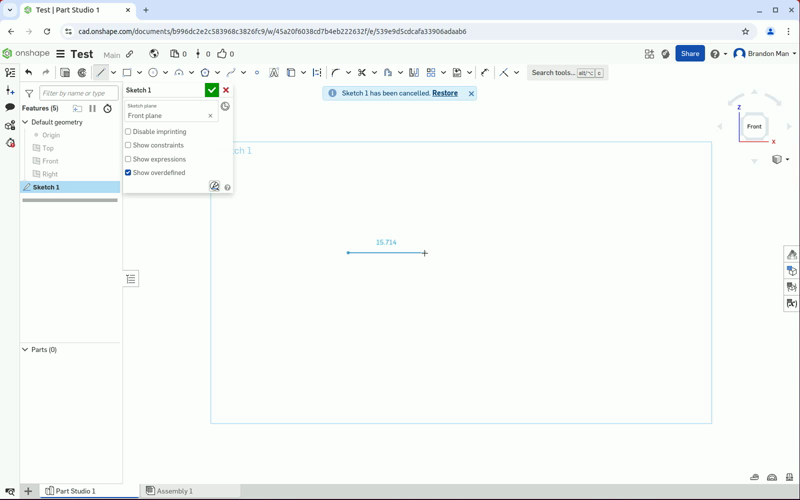
key_up(shift)
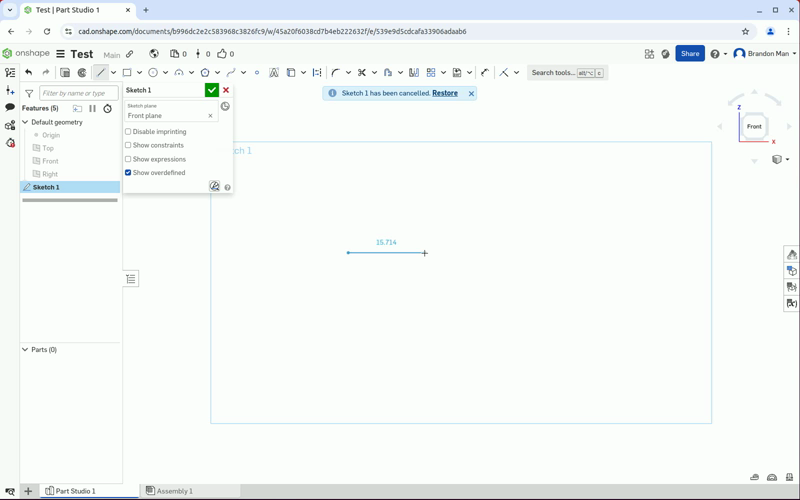
key_down(shift)
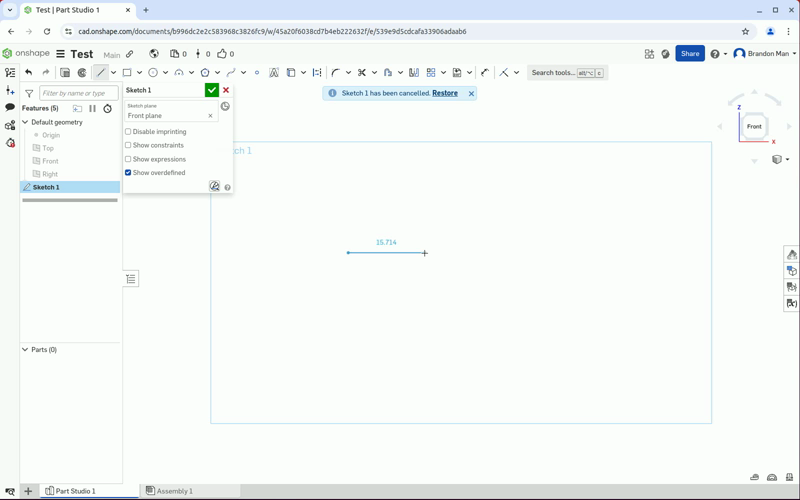
mouse_move(424, 177)
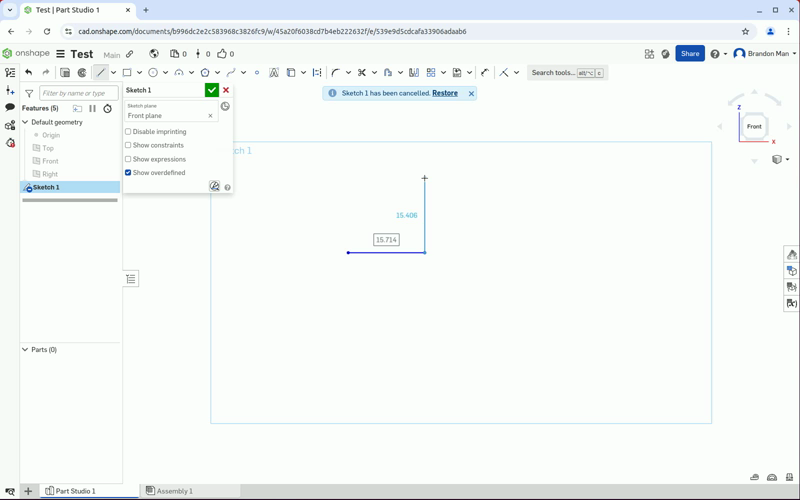
click(424, 177)
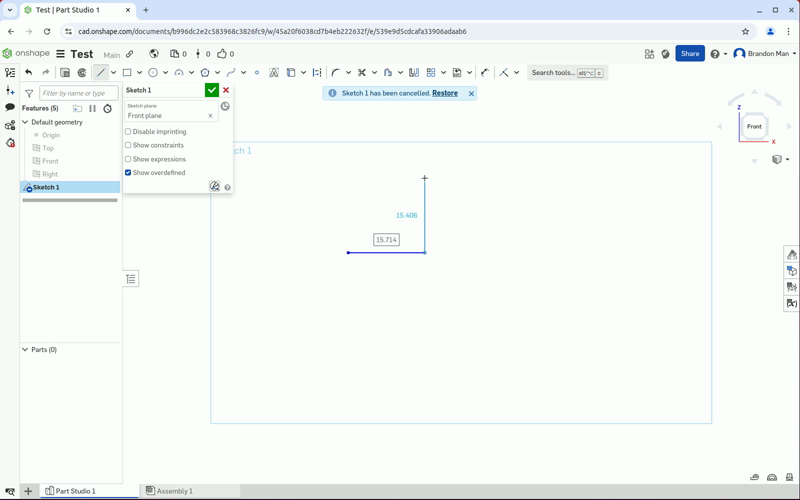
key_up(shift)
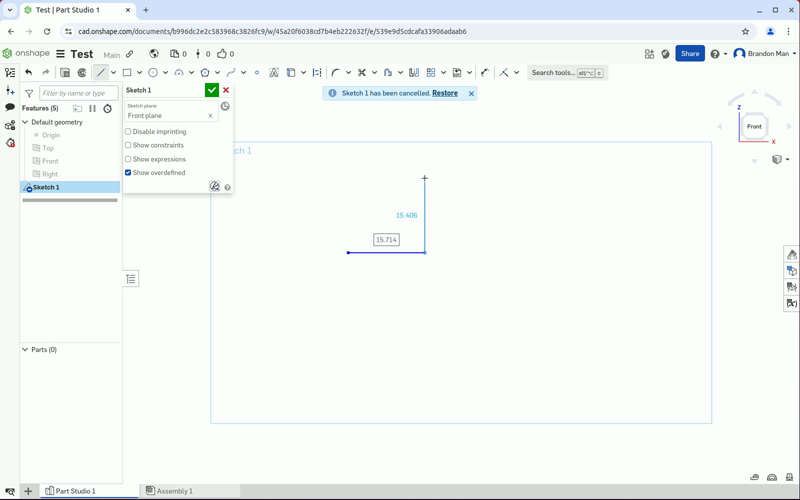
key_down(shift)
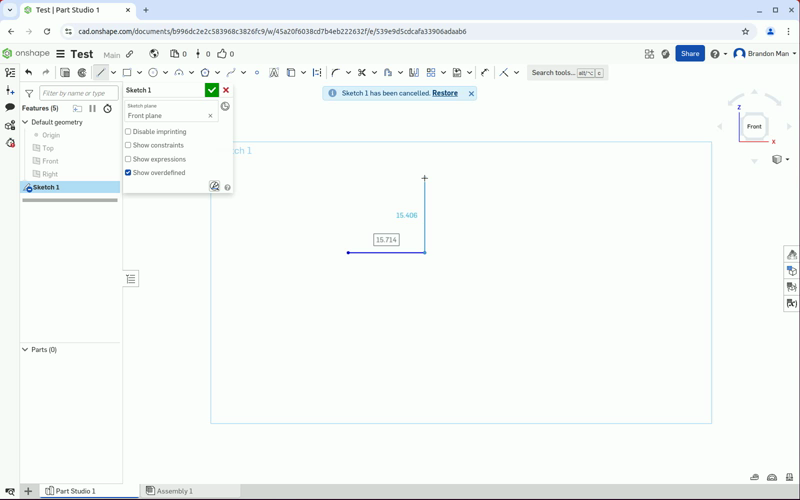
mouse_move(348, 177)
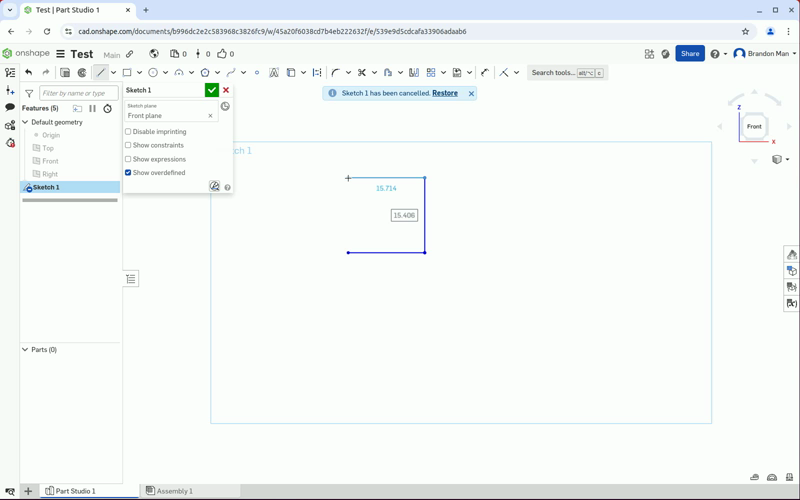
click(348, 177)
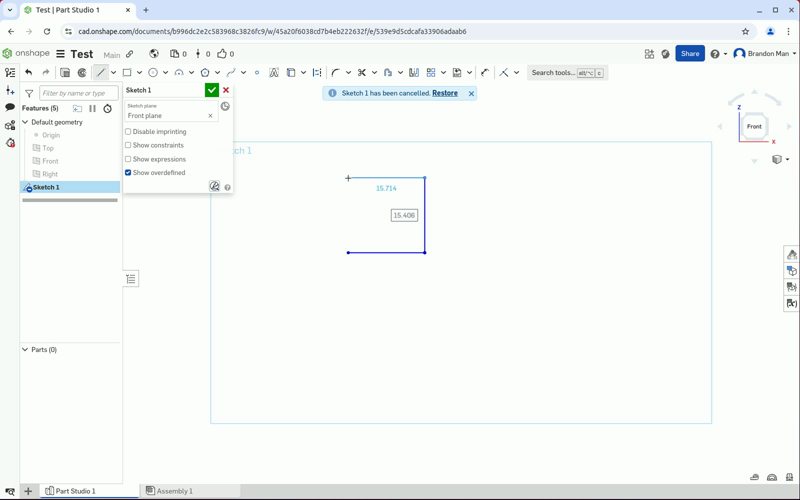
key_up(shift)
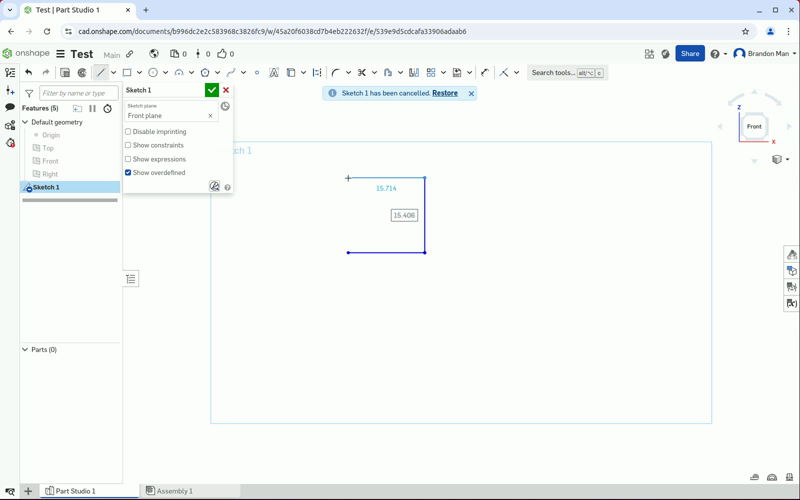
key_down(shift)
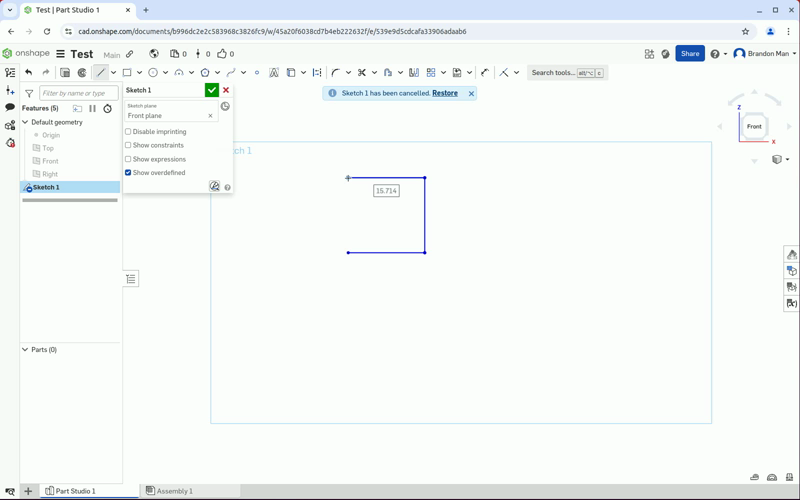
mouse_move(348, 252)
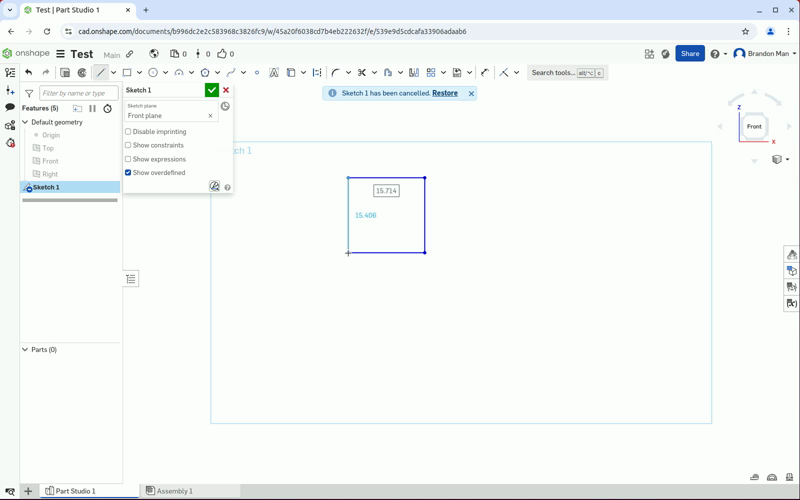
key_up(shift)
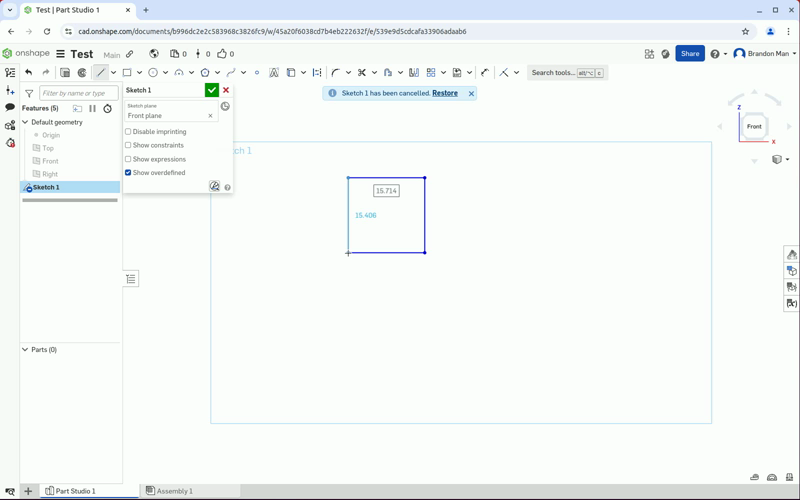
click(348, 252)
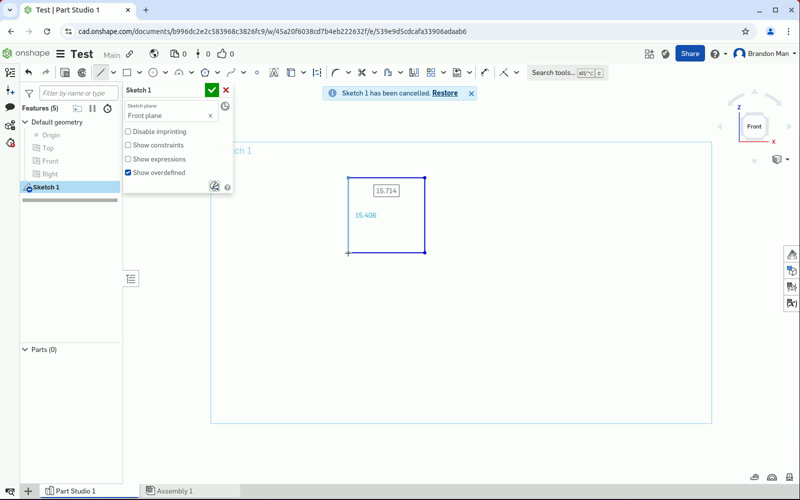
key(esc)
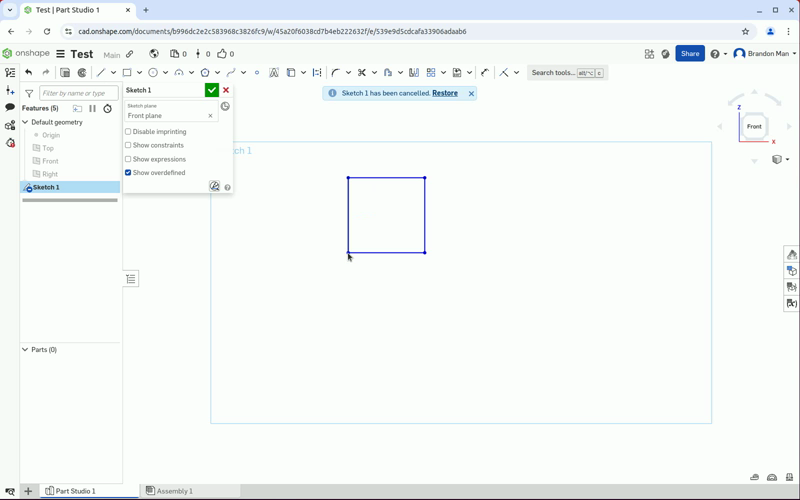
mouse_move(413, 209)
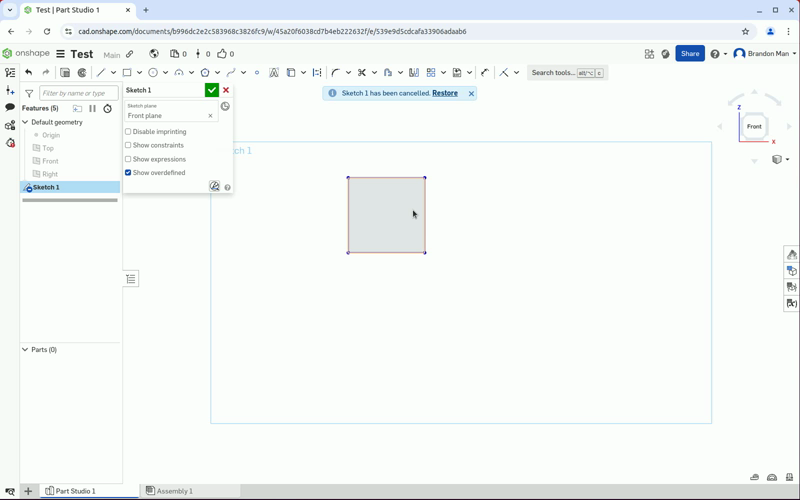
click(413, 209)
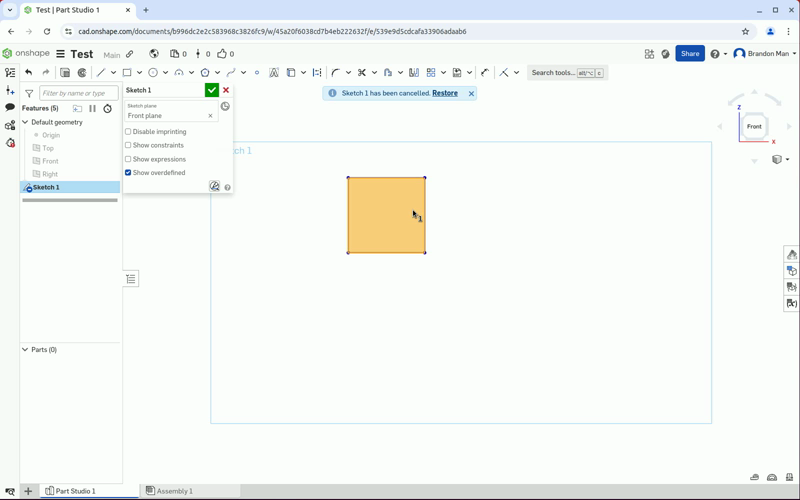
mouse_move(73, 352)
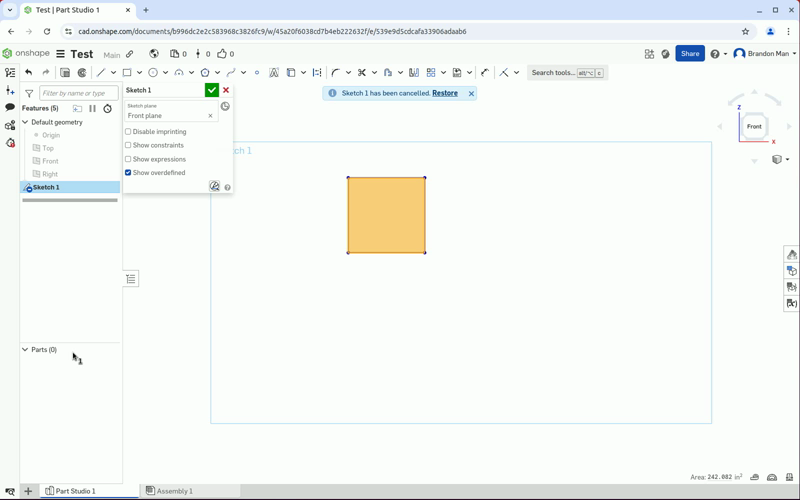
key(shift+y)
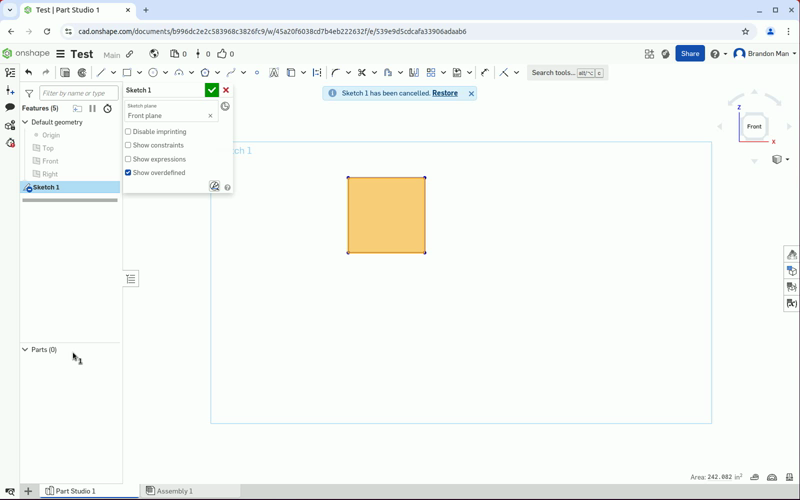
key(shift+e)
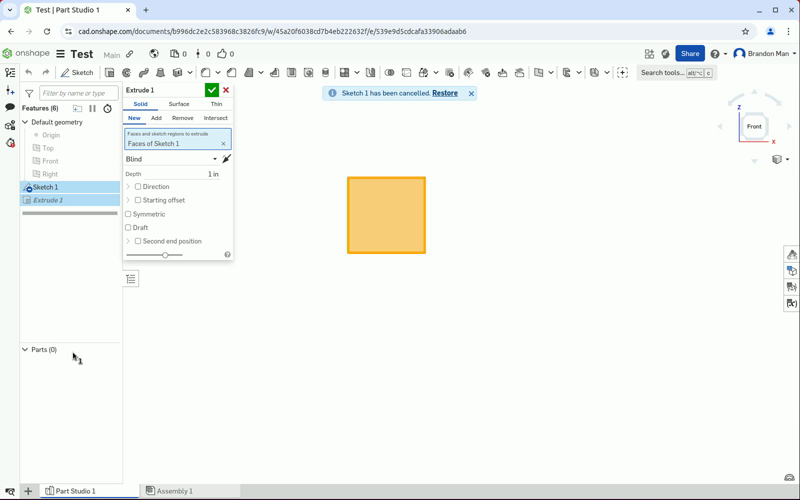
mouse_move(143, 106)
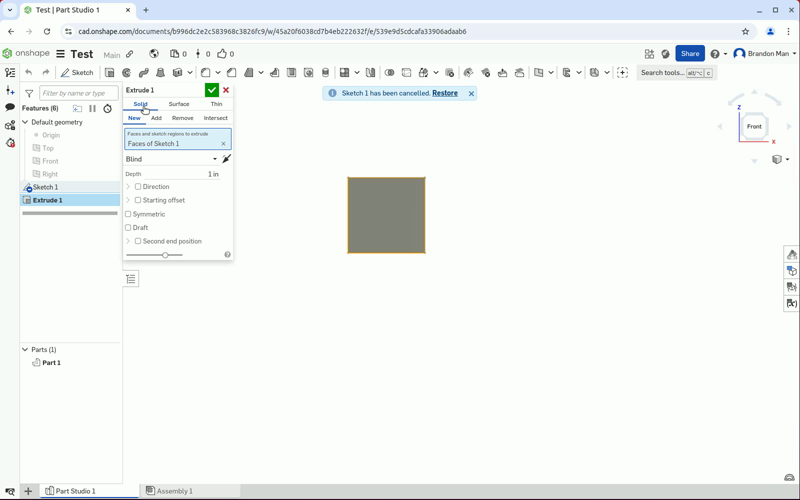
click(143, 106)
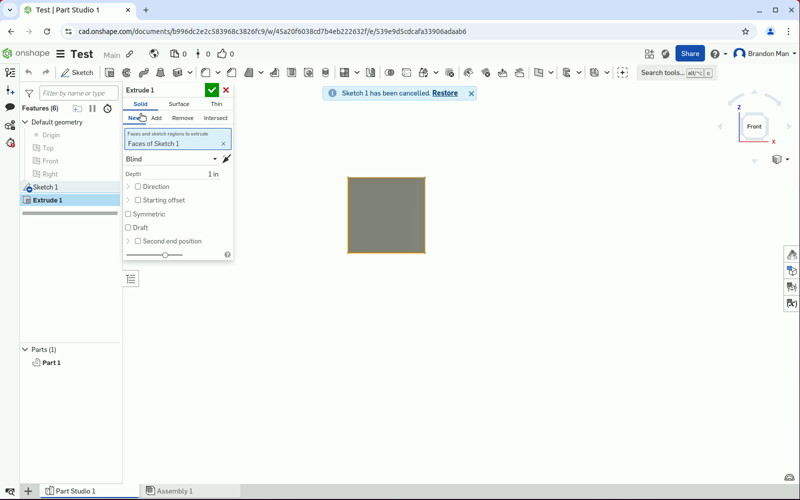
mouse_move(137, 120)
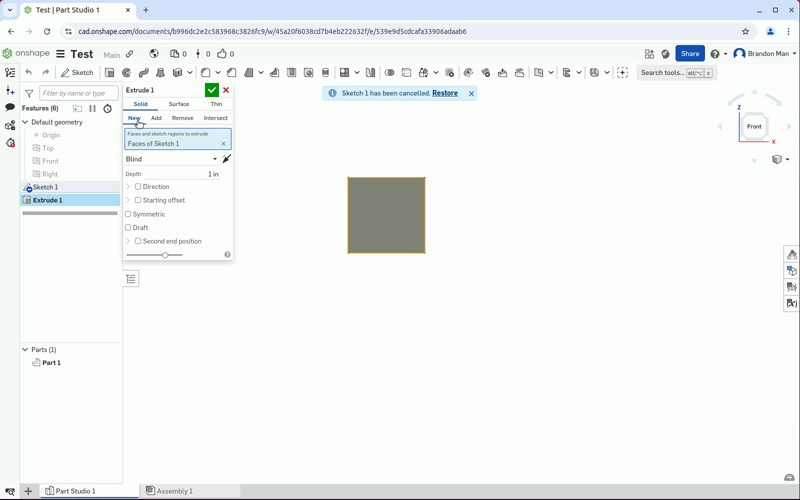
click(137, 120)
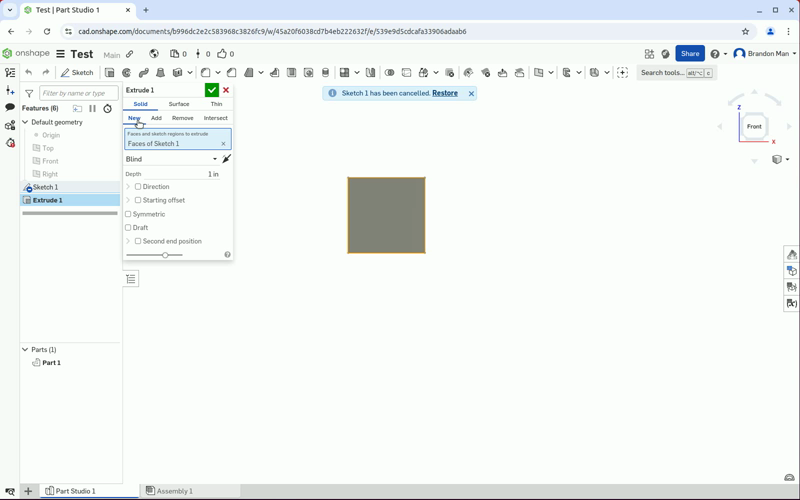
key(tab, 4)
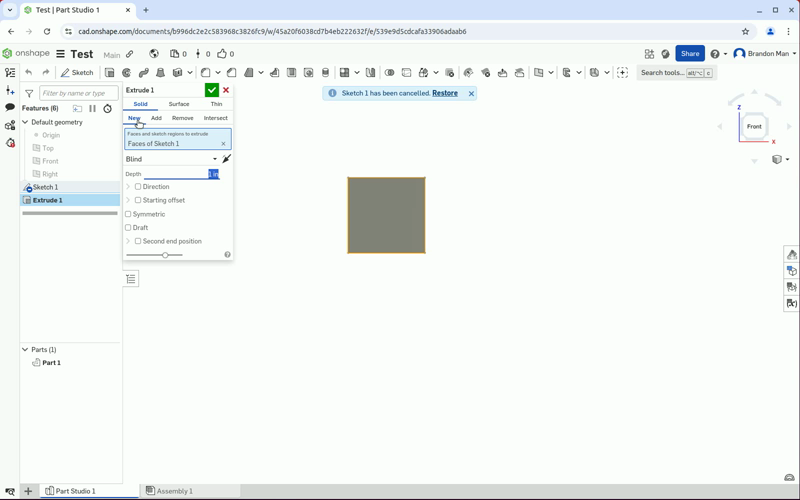
text(0.722)
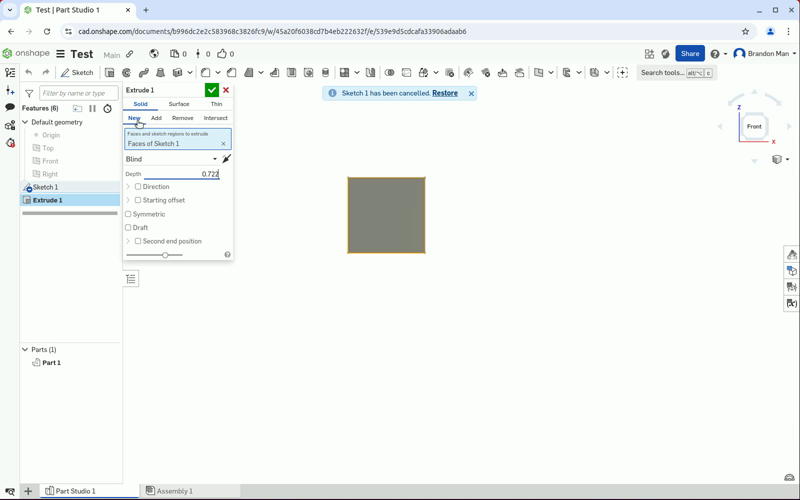
key(enter)
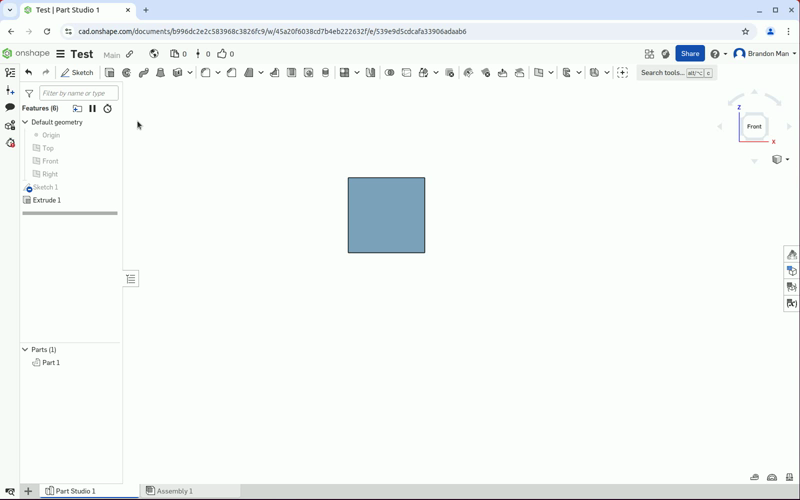
key(shift+h)
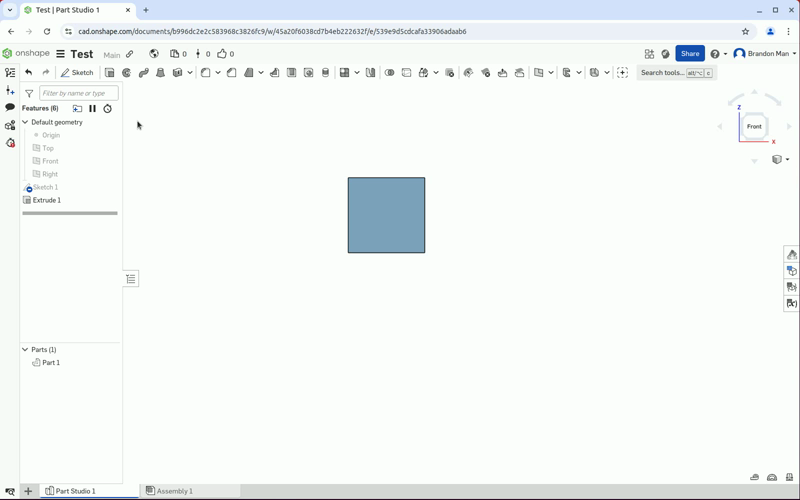
key(shift+h)
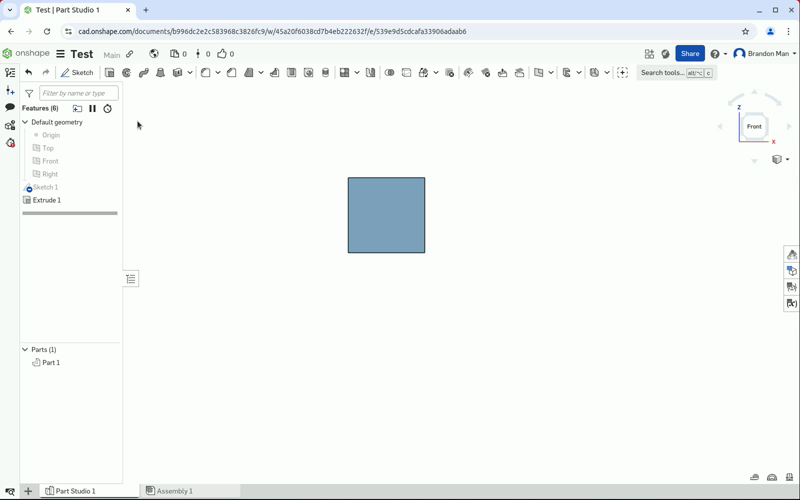
mouse_move(73, 189)
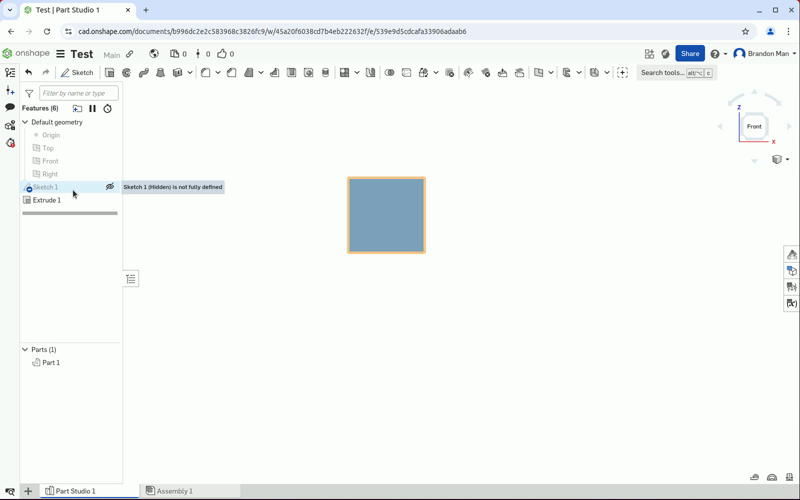
click(73, 189)
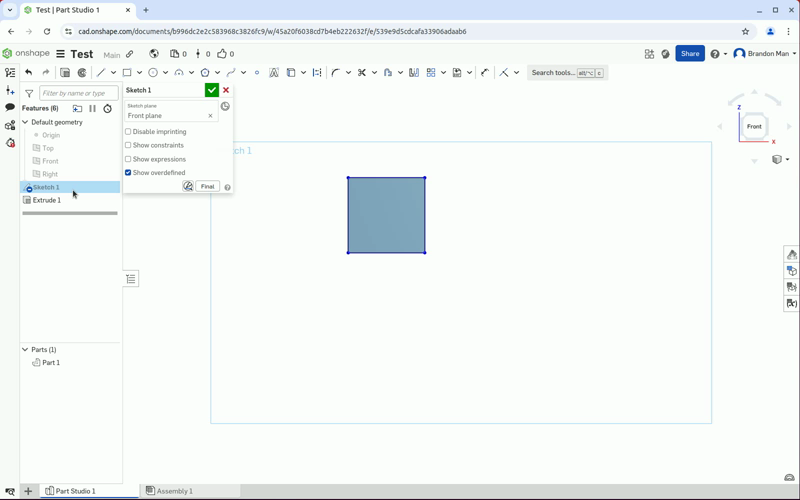
mouse_move(229, 92)
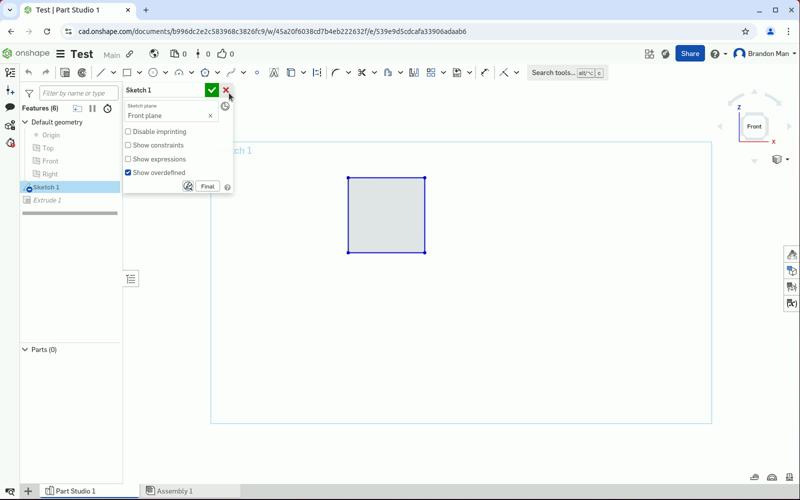
click(229, 92)
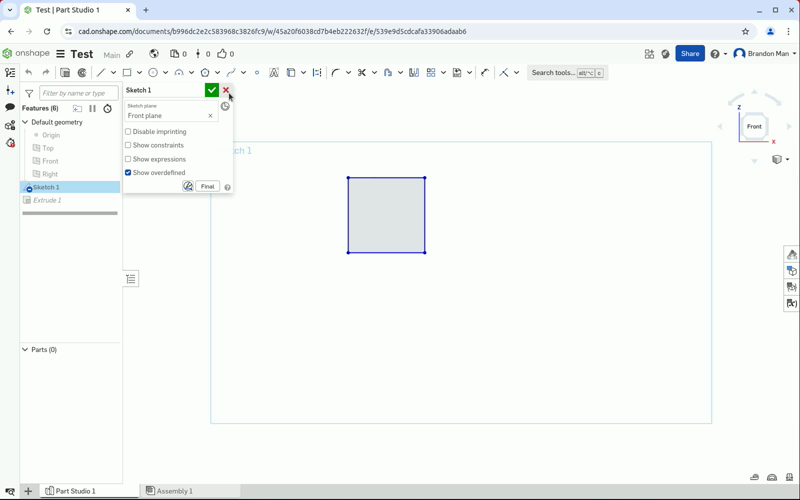
key(shift+s)
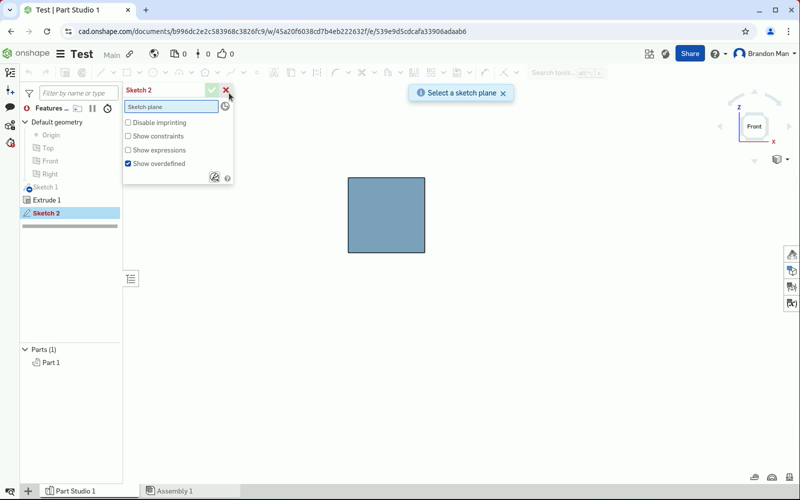
mouse_move(73, 163)
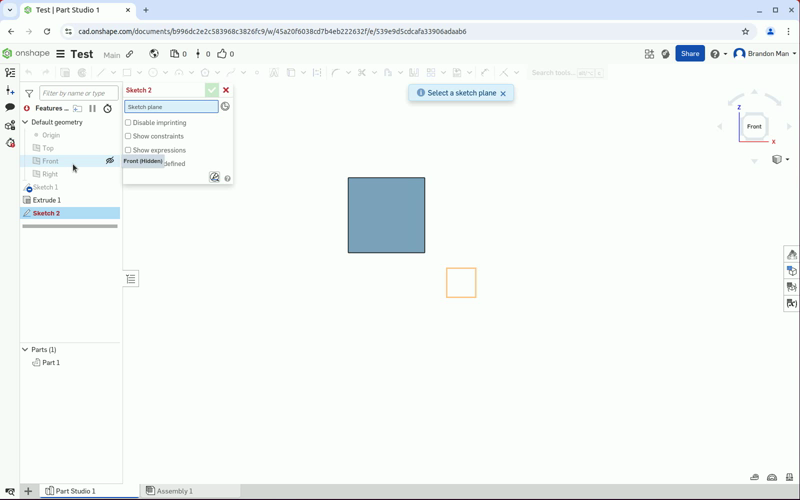
click(73, 163)
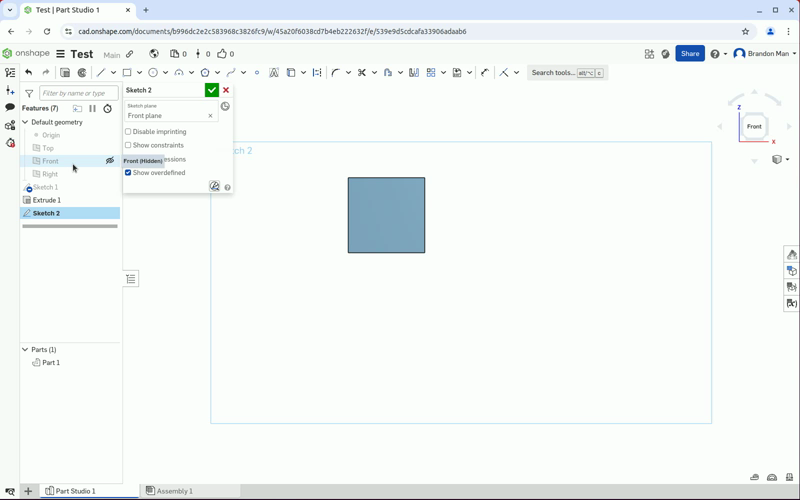
mouse_move(73, 352)
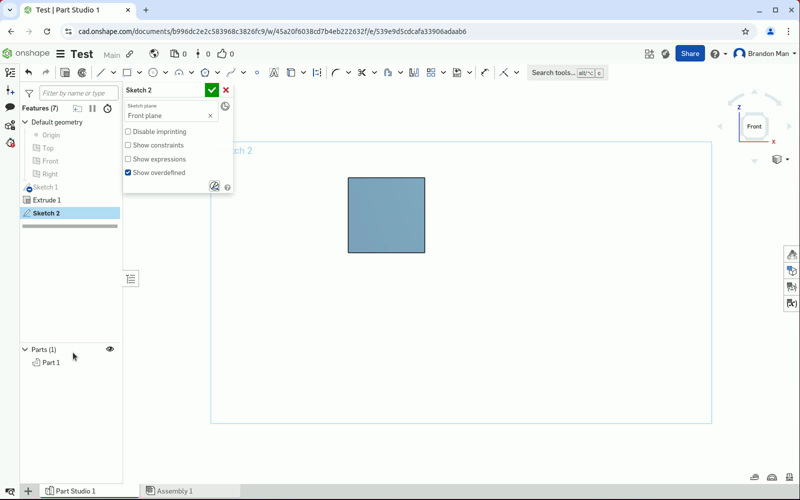
key(y)
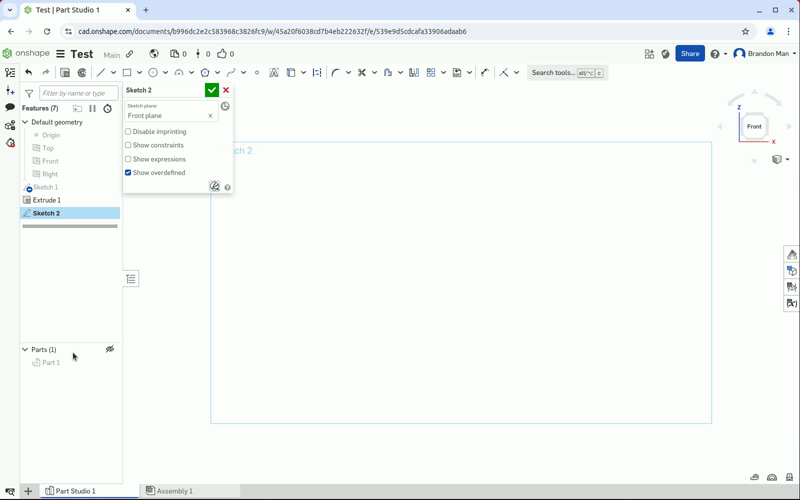
key(l)
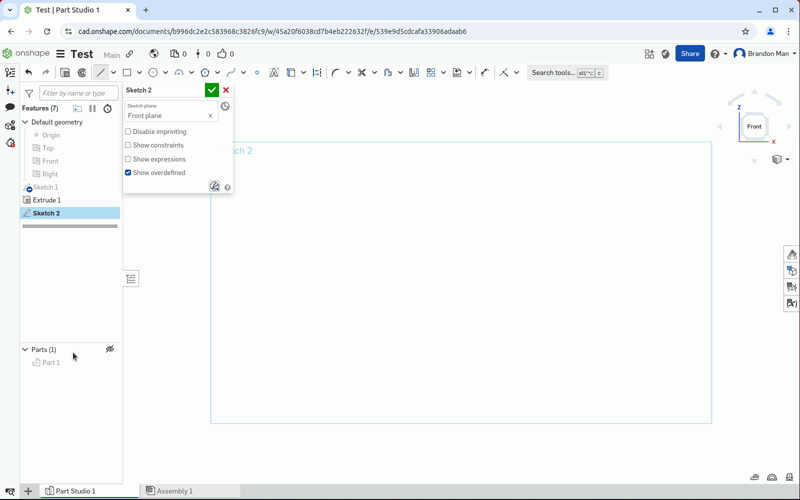
key_down(shift)
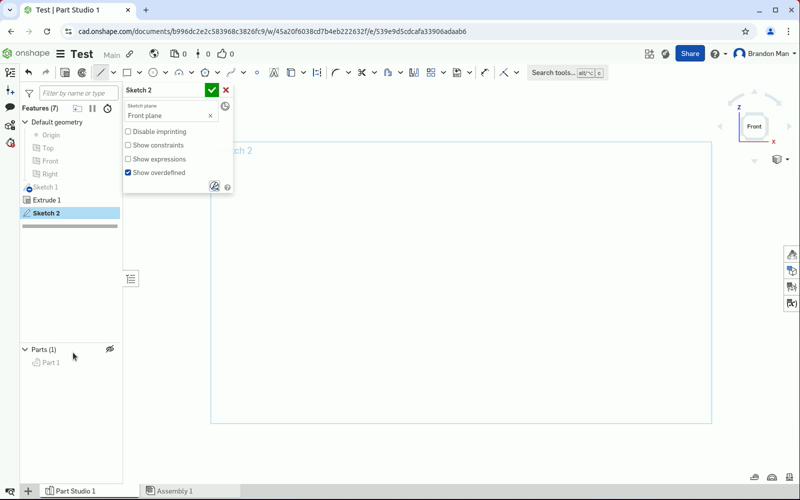
mouse_move(348, 252)
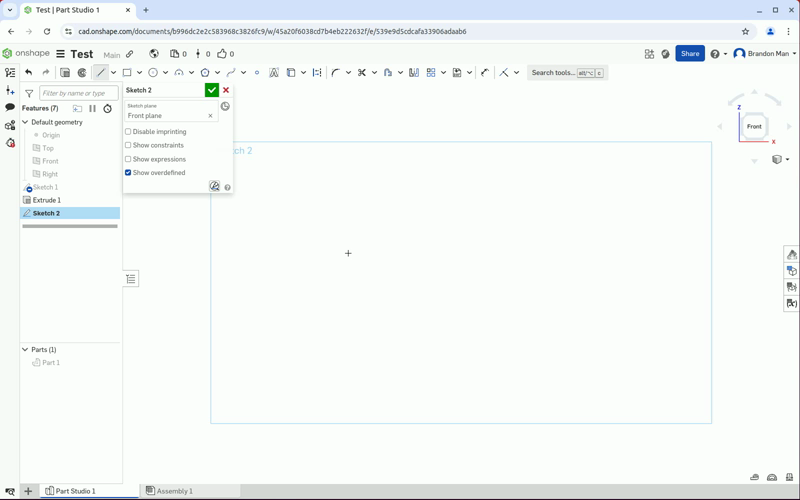
click(348, 252)
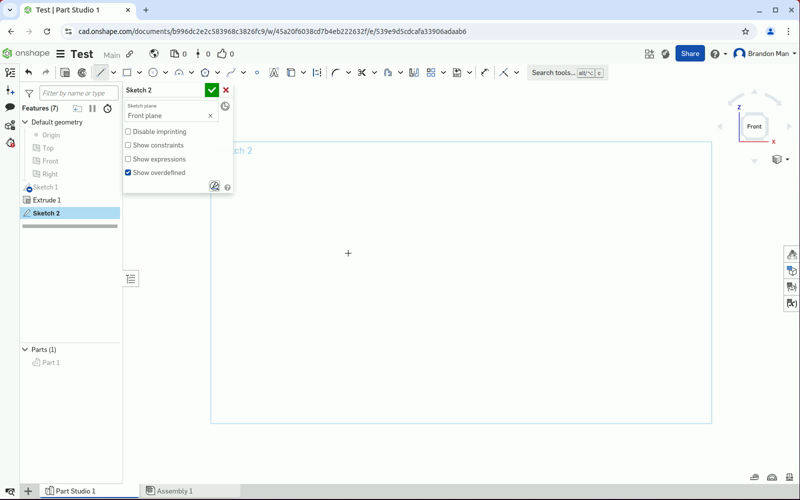
key_up(shift)
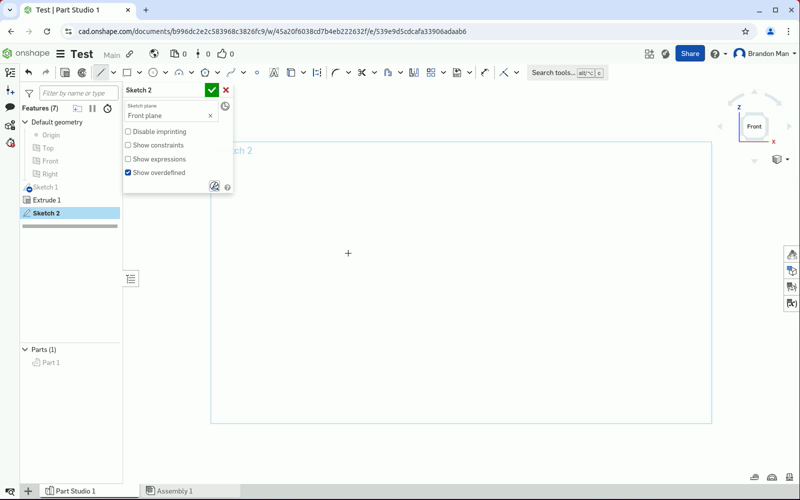
key_down(shift)
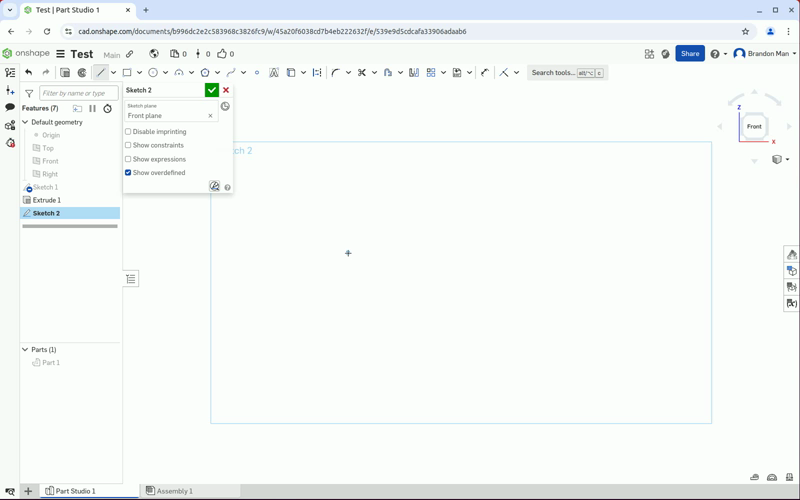
mouse_move(424, 252)
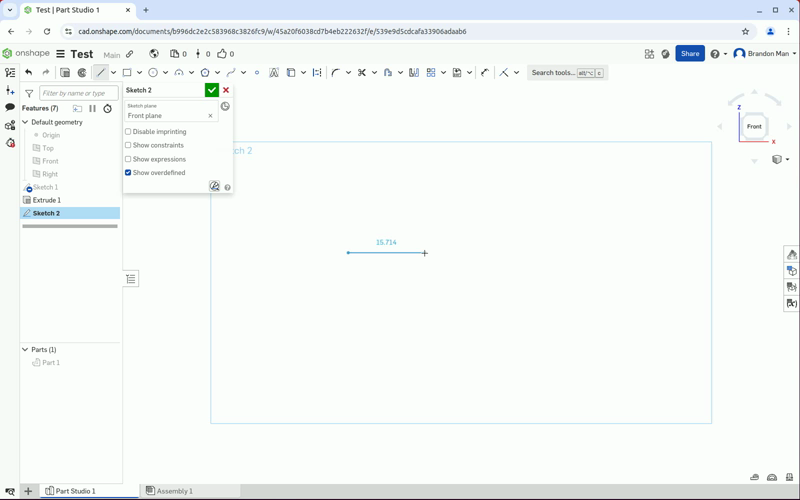
click(424, 252)
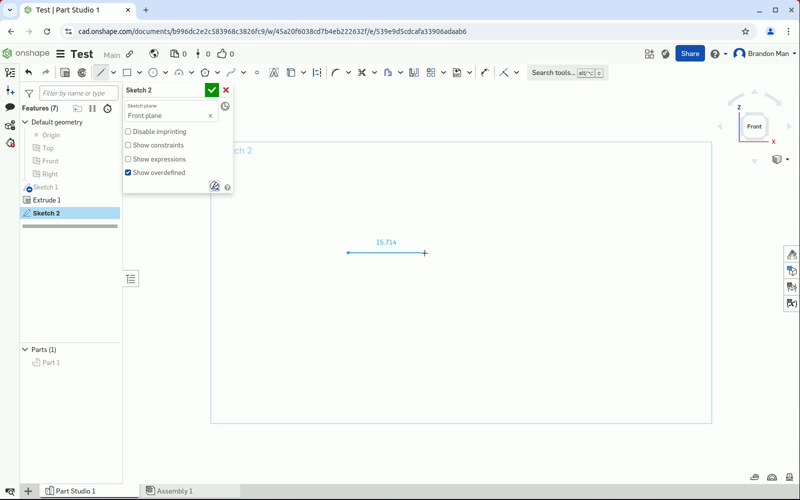
key_up(shift)
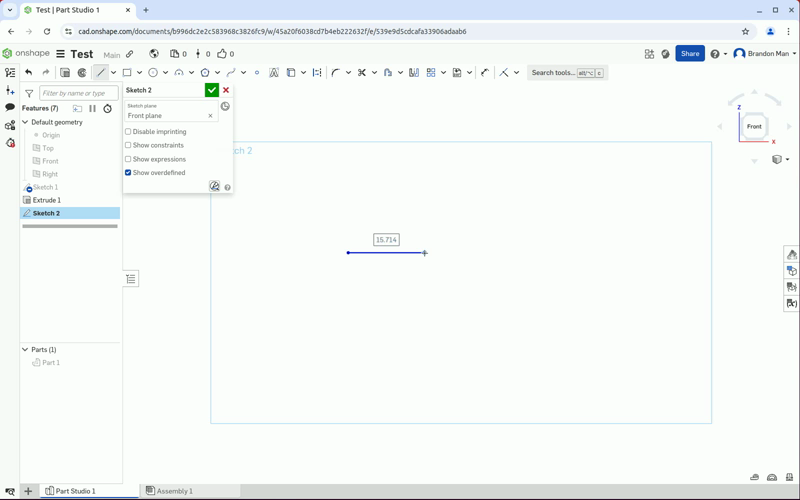
key_down(shift)
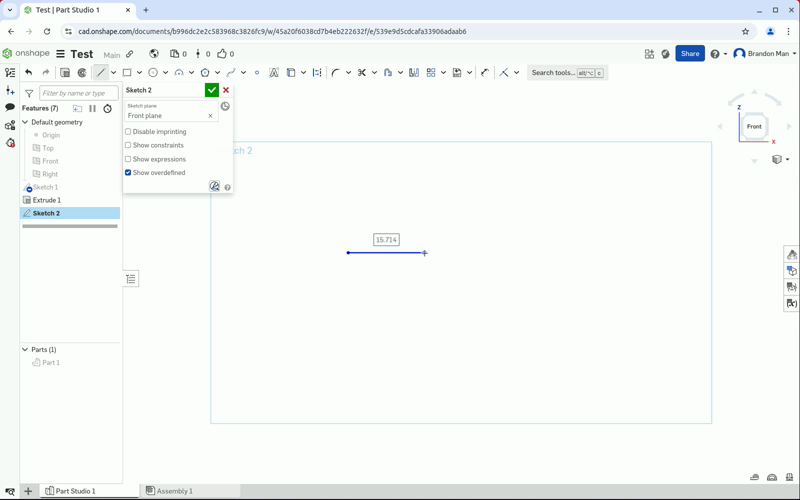
mouse_move(424, 177)
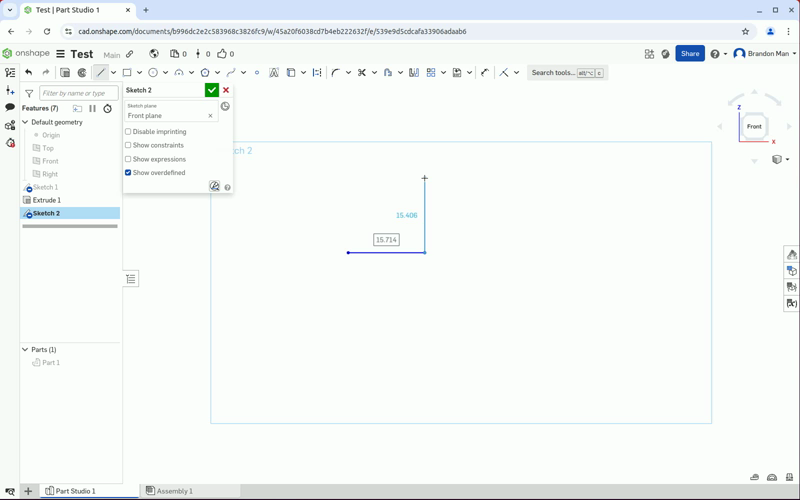
click(424, 177)
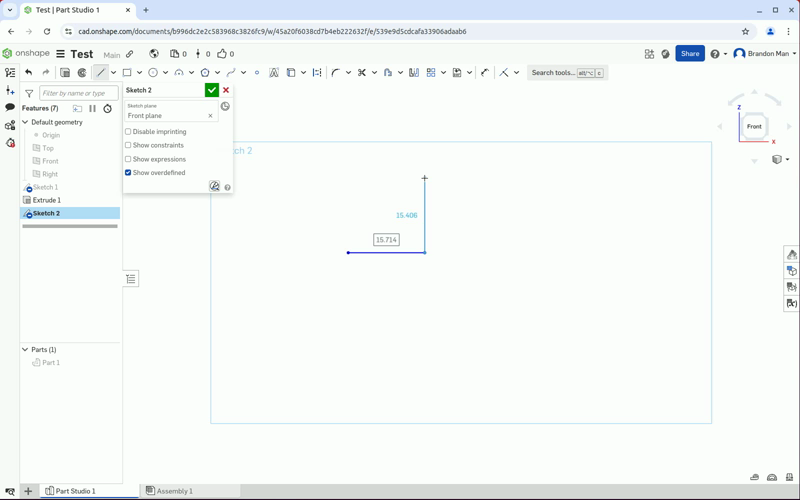
key_up(shift)
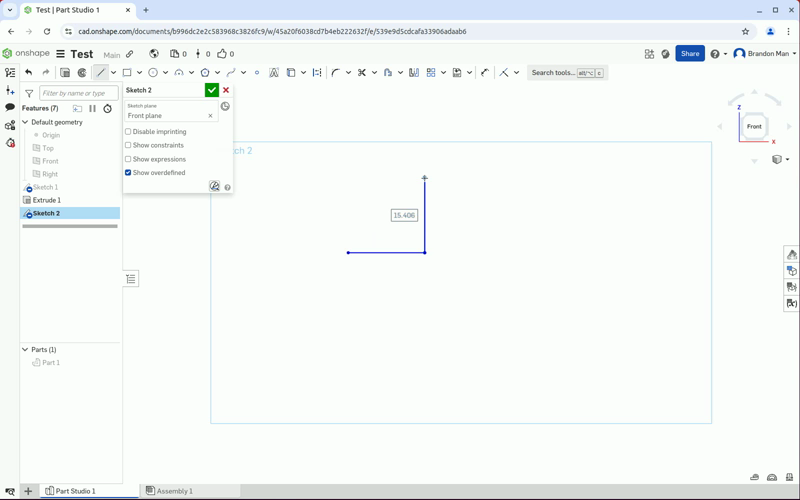
key_down(shift)
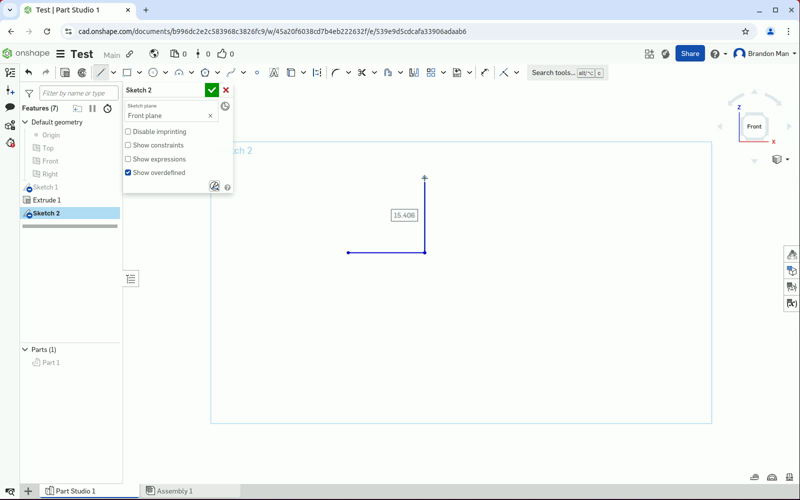
mouse_move(348, 177)
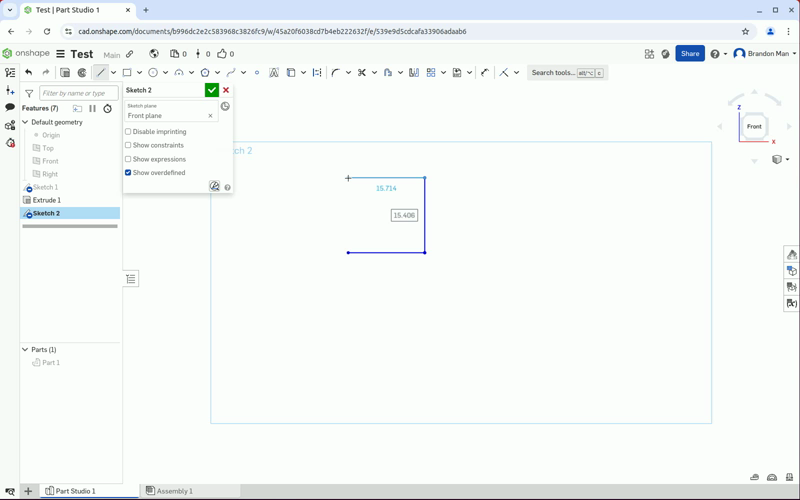
click(348, 177)
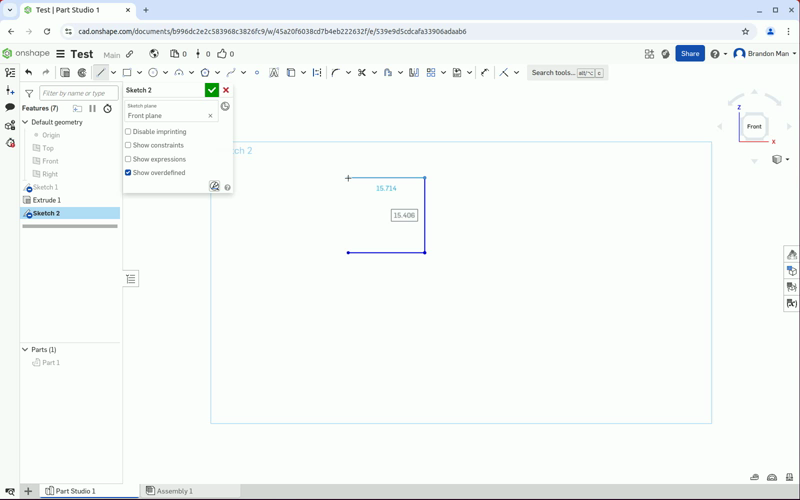
key_up(shift)
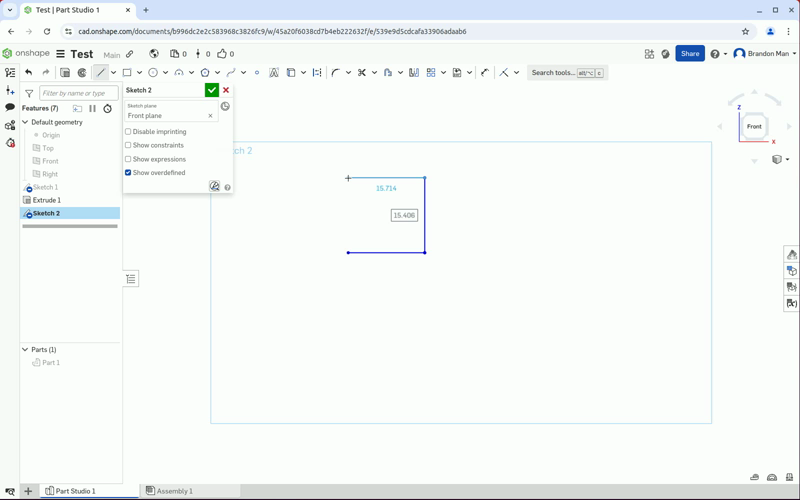
key_down(shift)
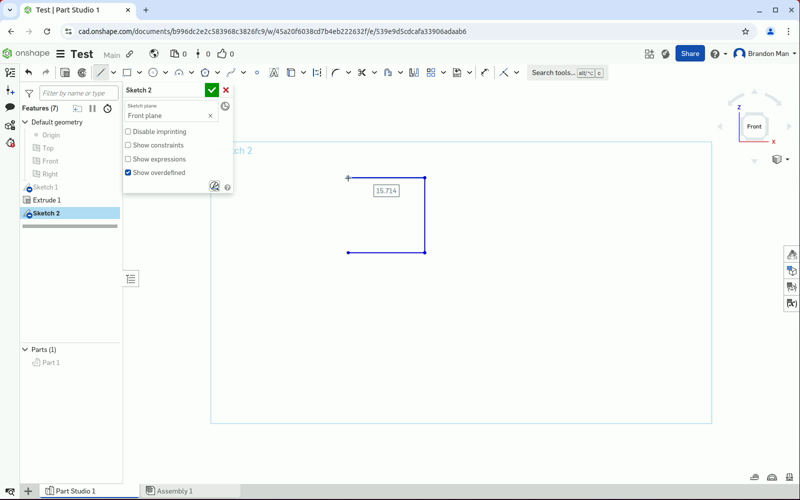
mouse_move(348, 252)
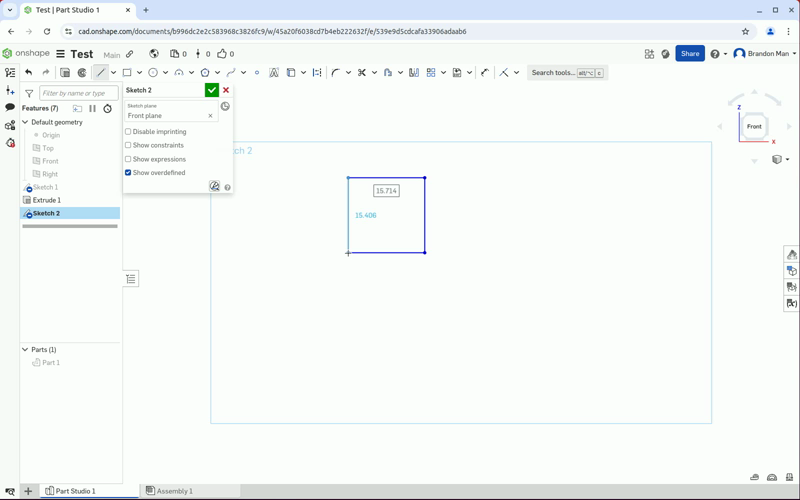
key_up(shift)
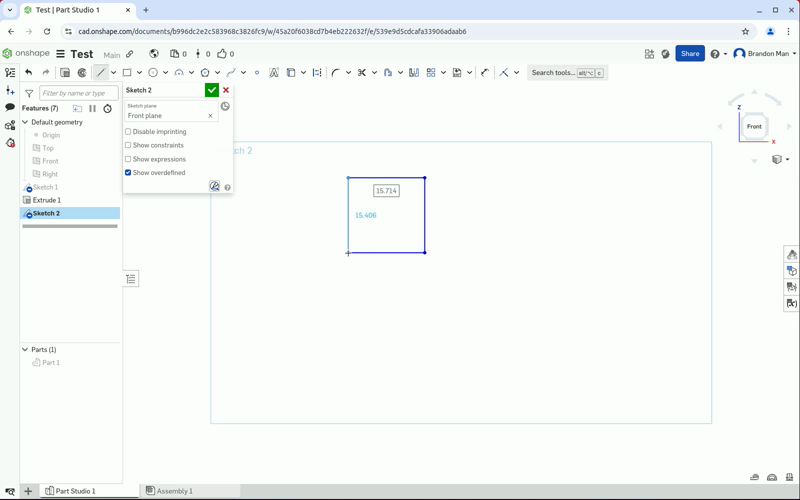
click(348, 252)
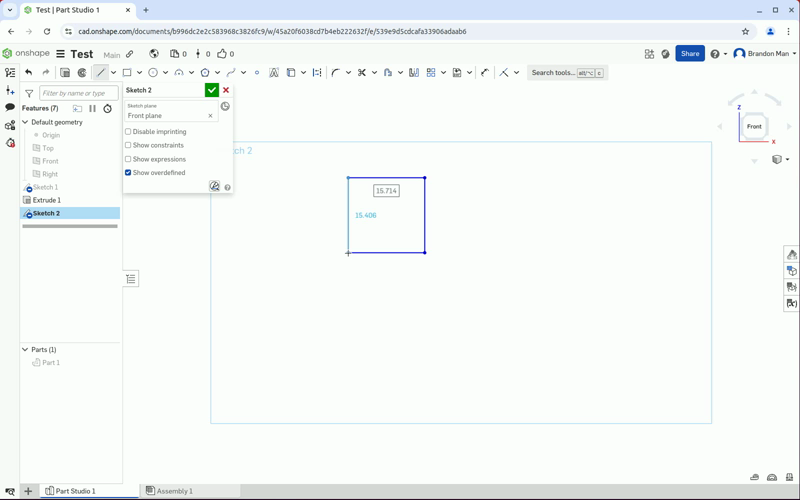
key(esc)
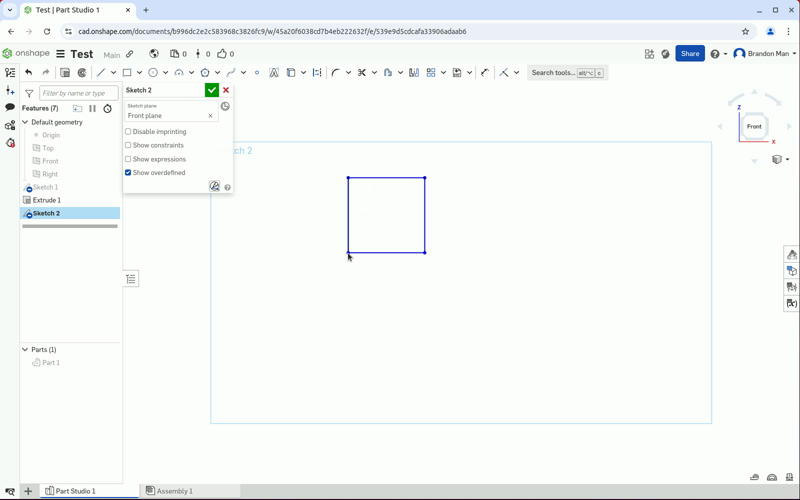
mouse_move(388, 187)
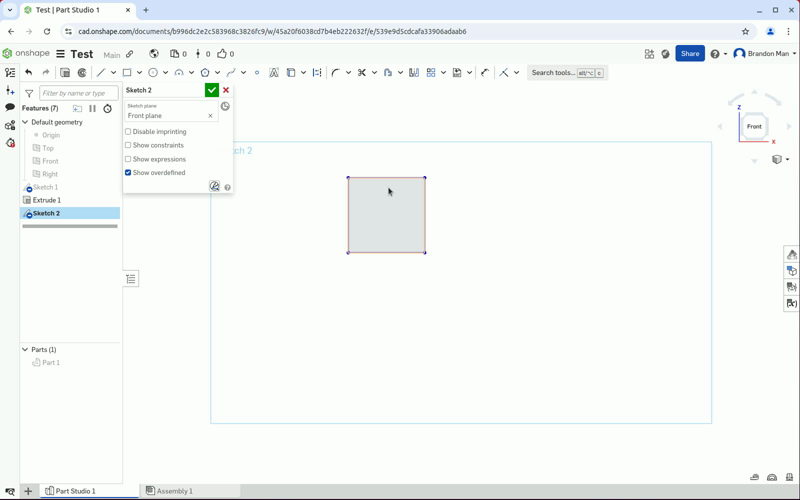
click(388, 187)
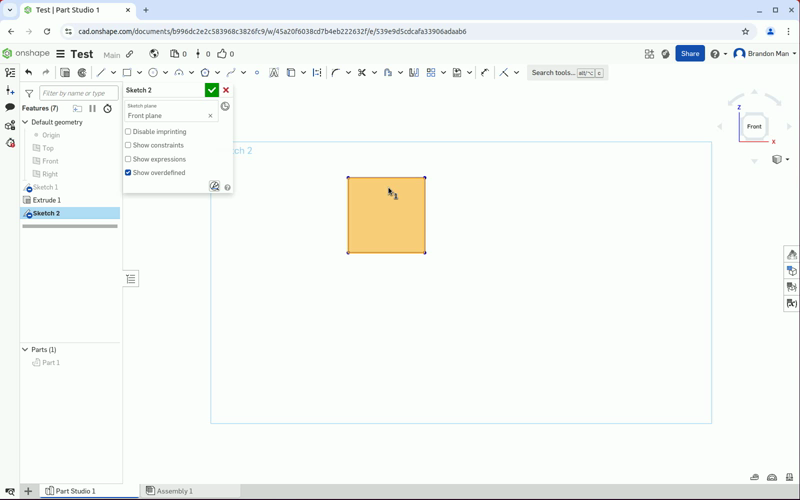
mouse_move(73, 352)
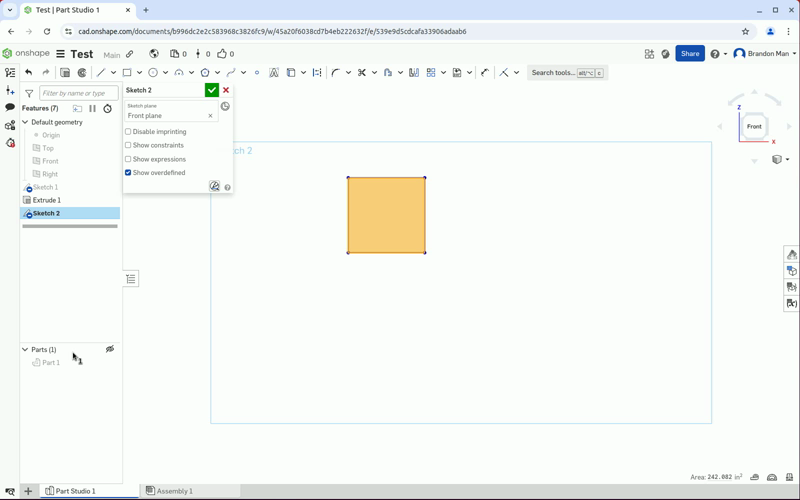
key(shift+y)
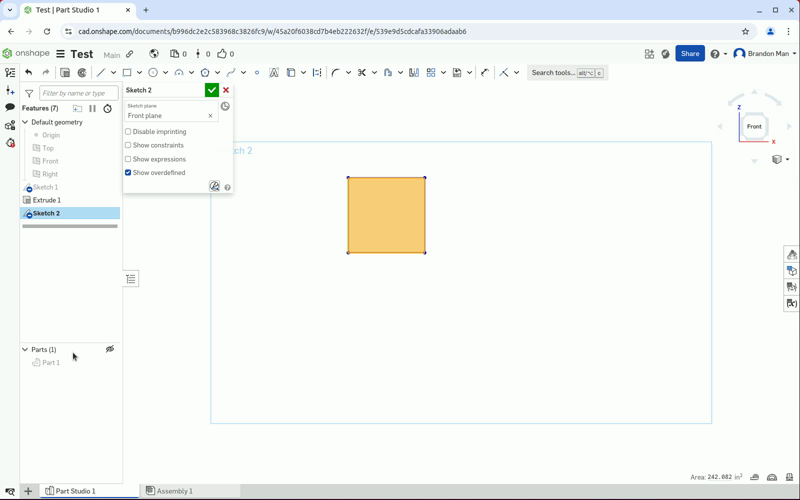
key(shift+e)
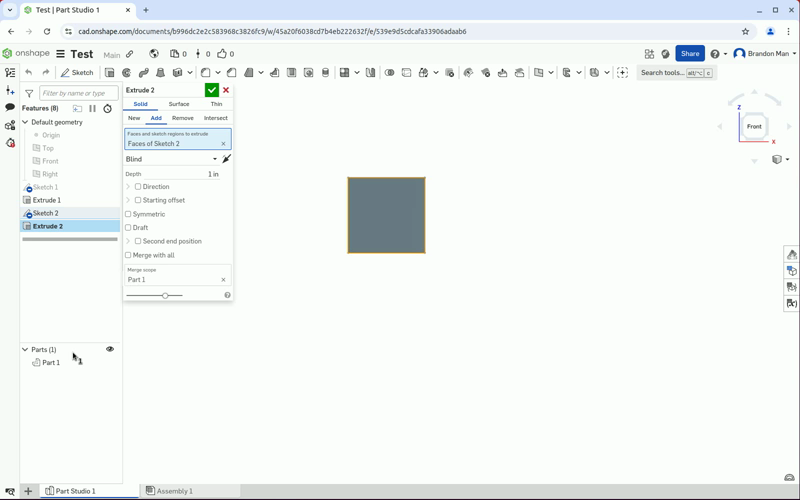
mouse_move(143, 106)
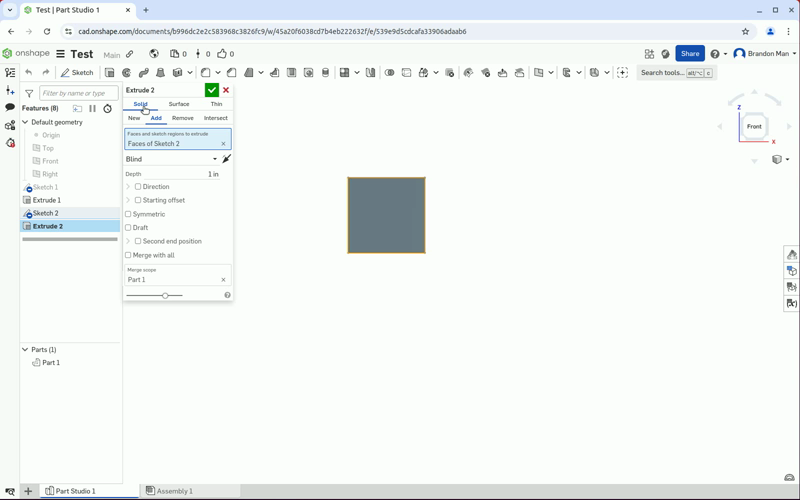
click(143, 106)
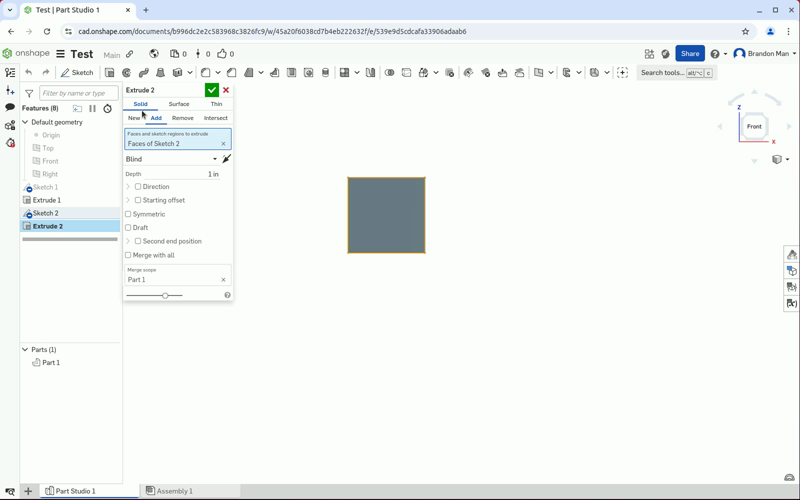
mouse_move(137, 120)
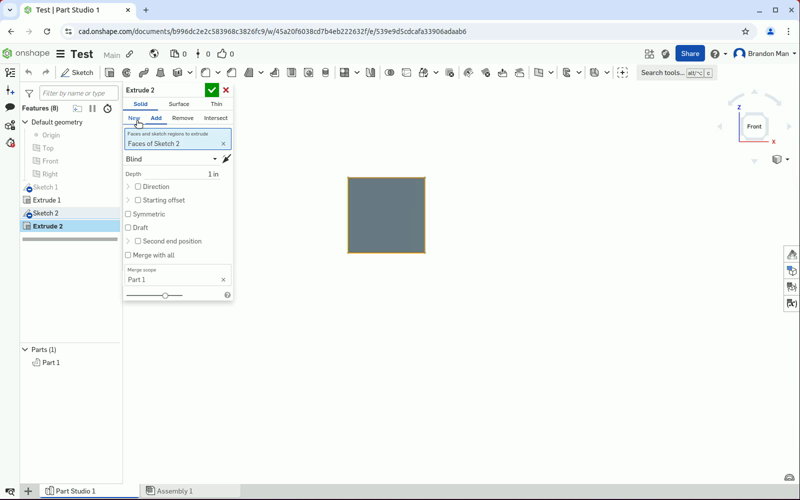
click(137, 120)
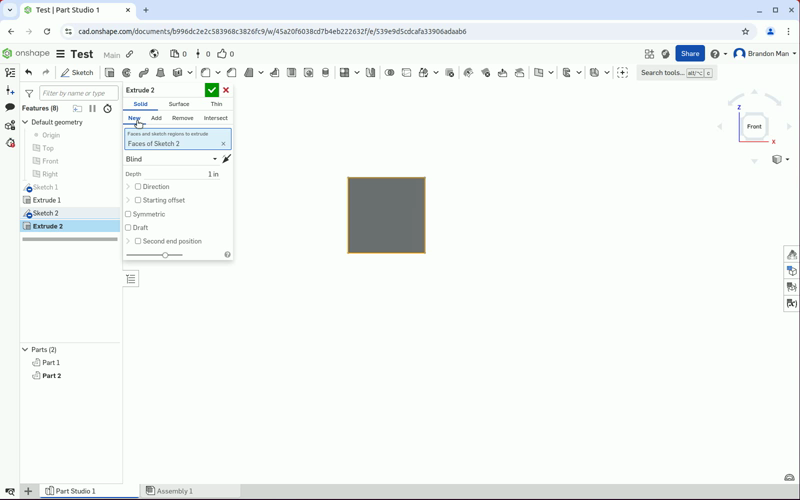
key(tab, 4)
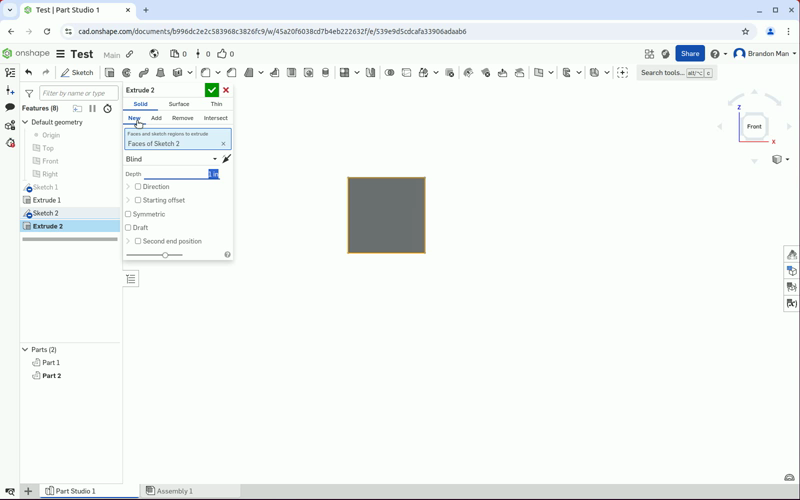
text(0.722)
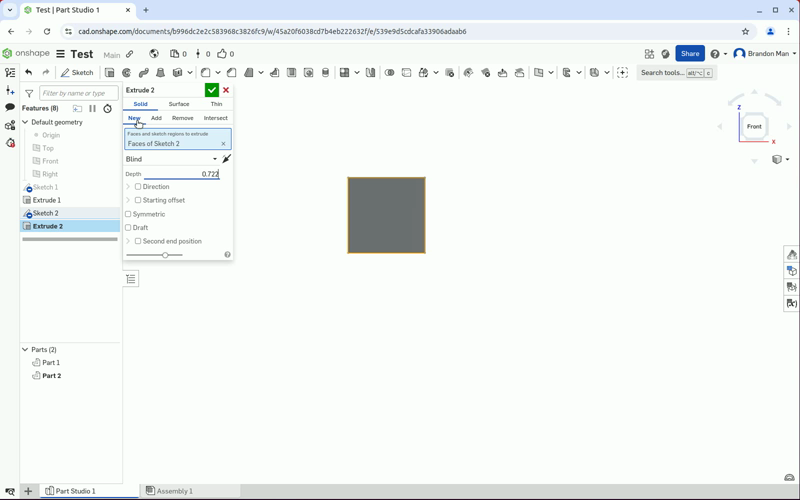
key(enter)
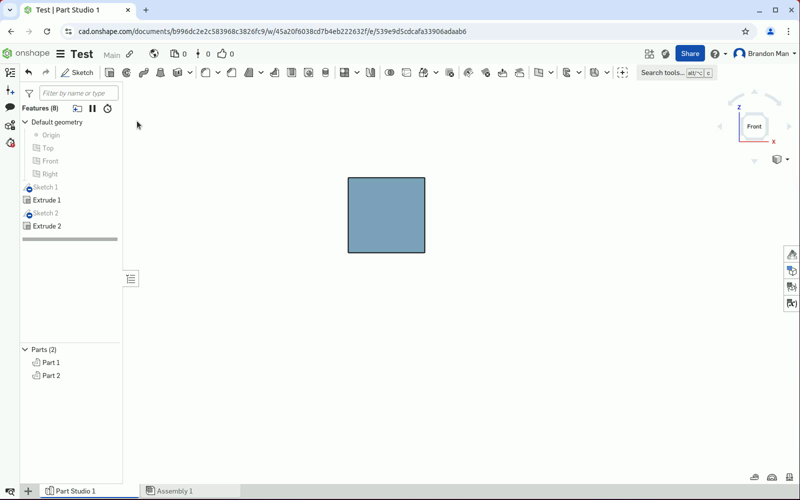
key(shift+h)
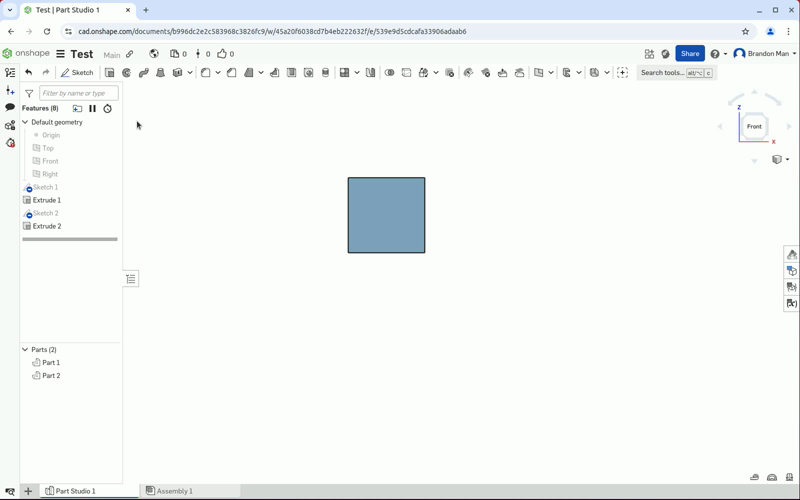
key(shift+h)
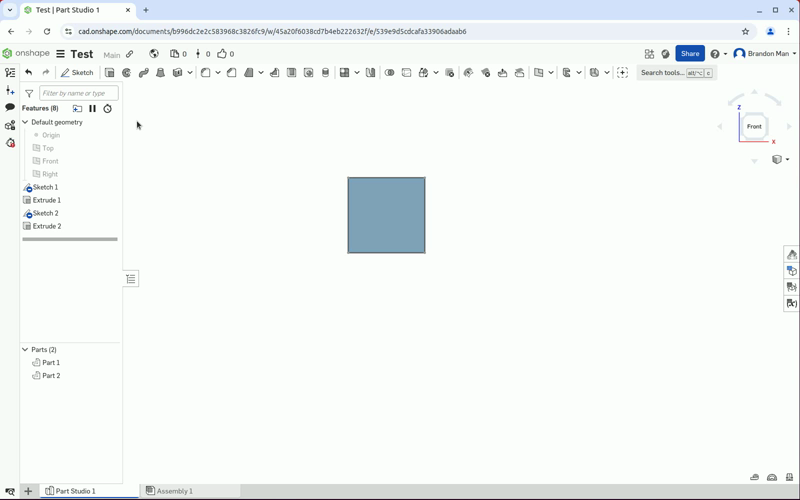
key(shift+7)
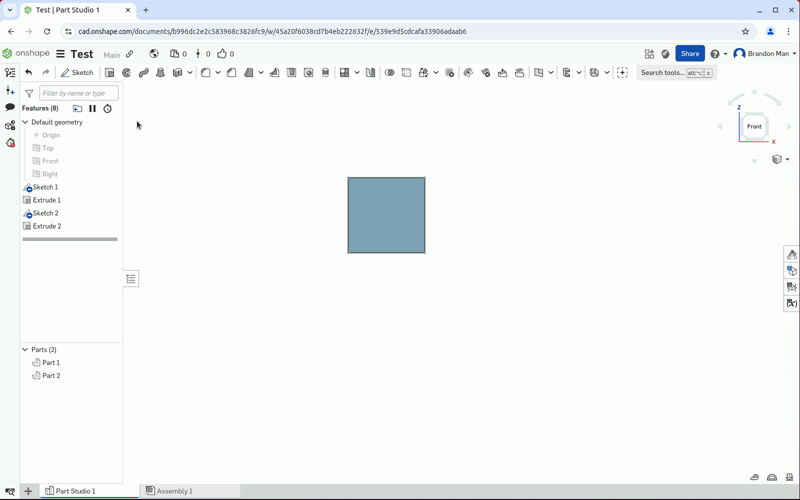
key(left, 2)
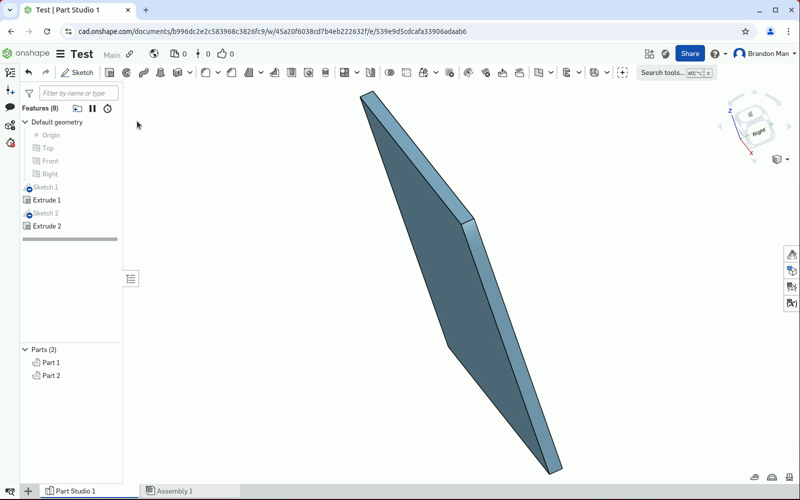
key(down, 2)
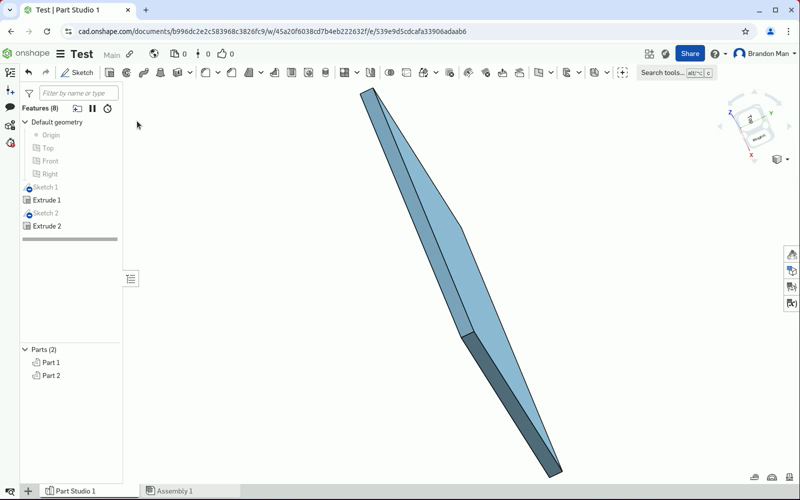
key(up, 2)
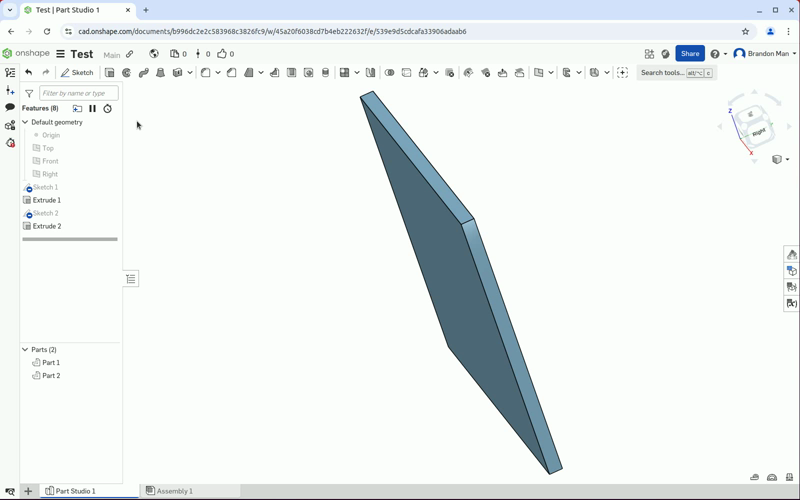
key(right, 2)
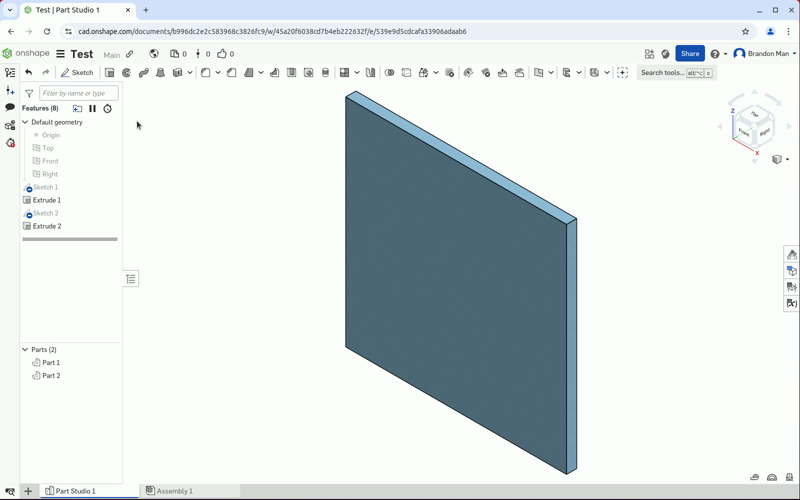
mouse_move(73, 189)
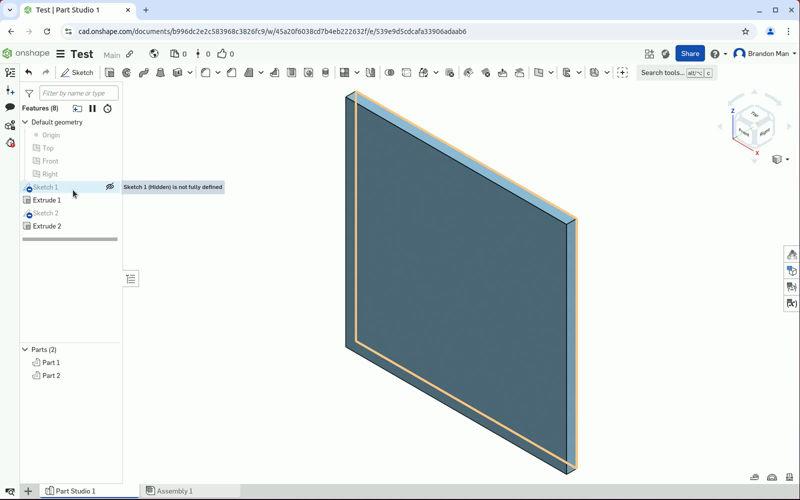
click(73, 189)